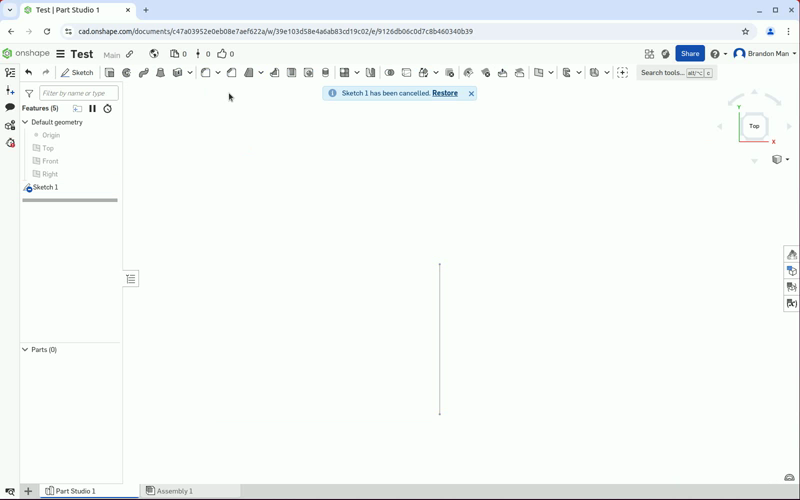
key(shift+h)
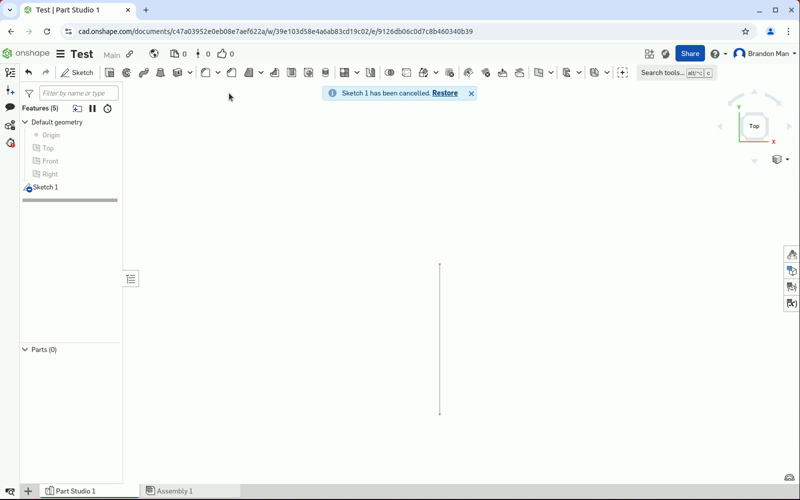
mouse_move(73, 352)
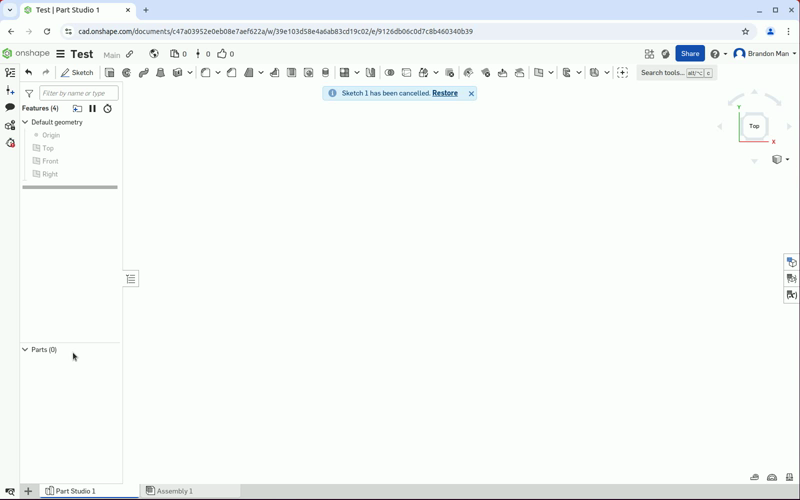
key(y)
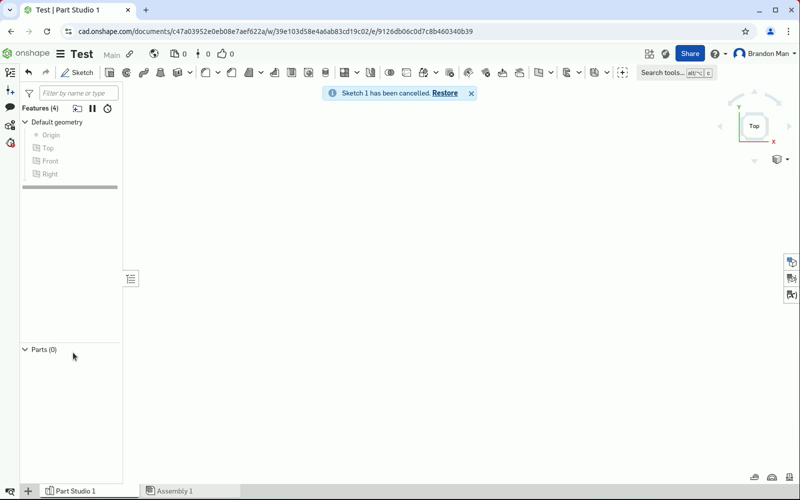
key(shift+p)
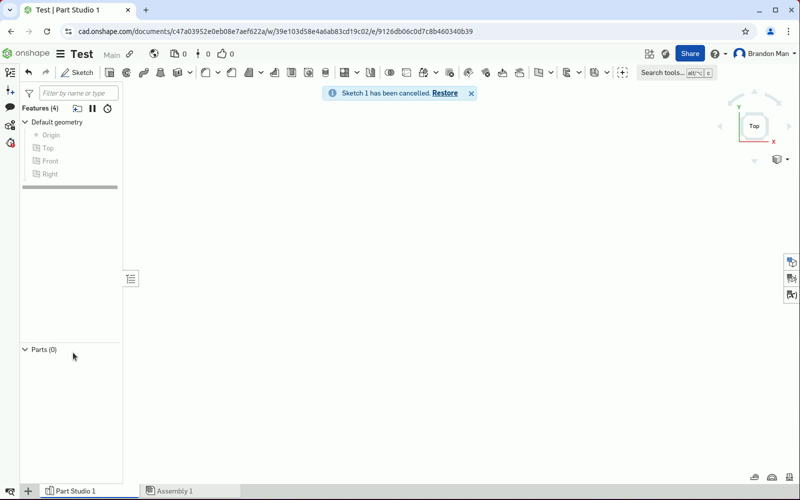
key(space)
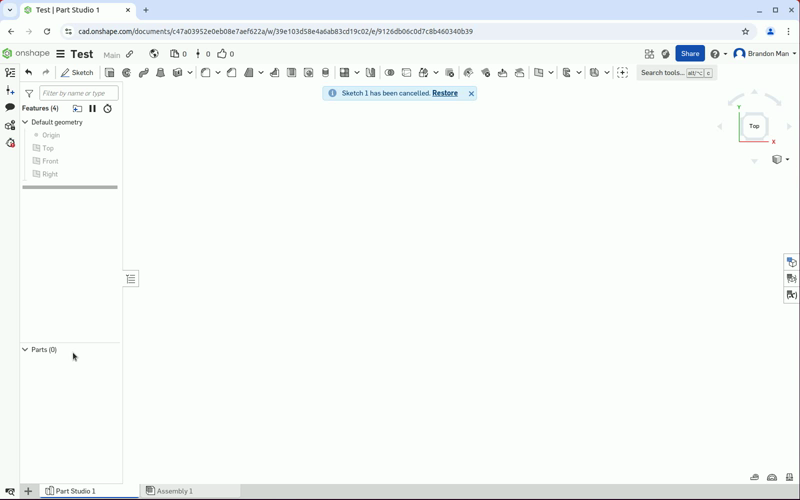
key_down(shift)
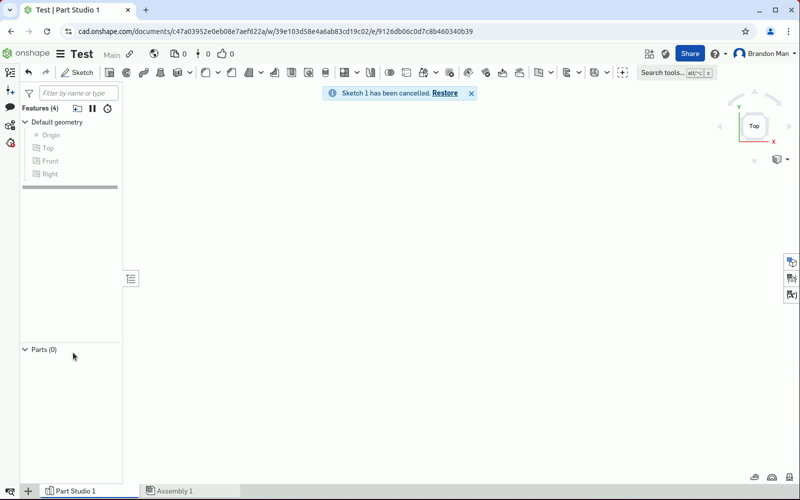
key(up)
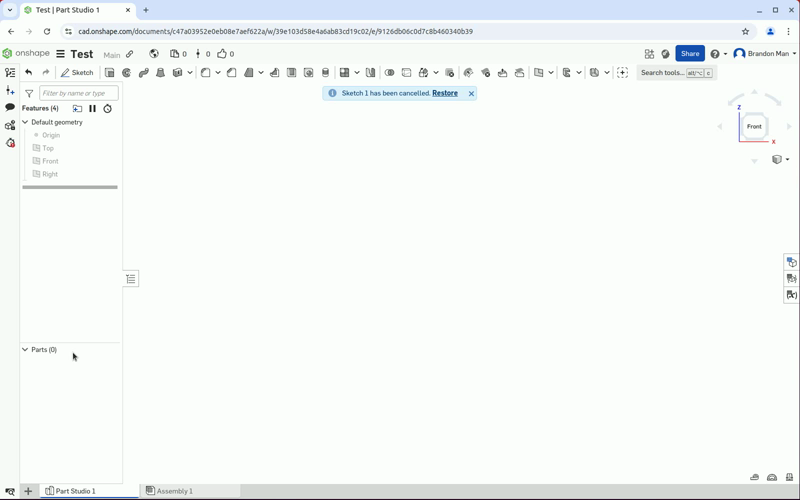
key_up(shift)
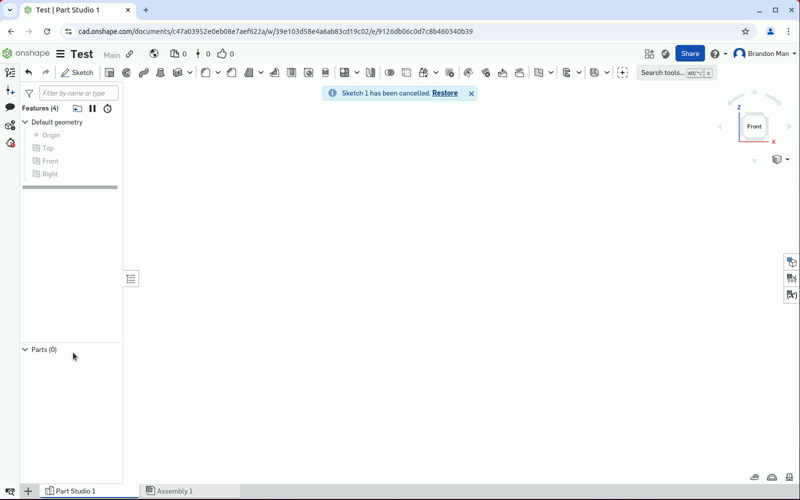
mouse_move(73, 352)
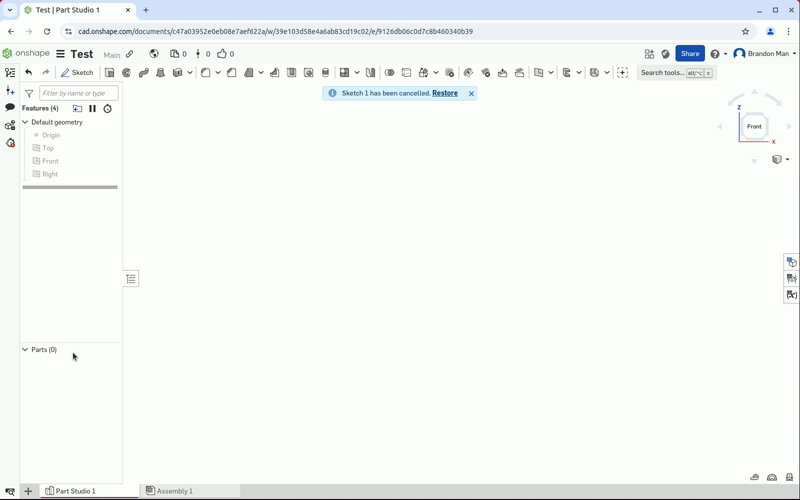
key(shift+y)
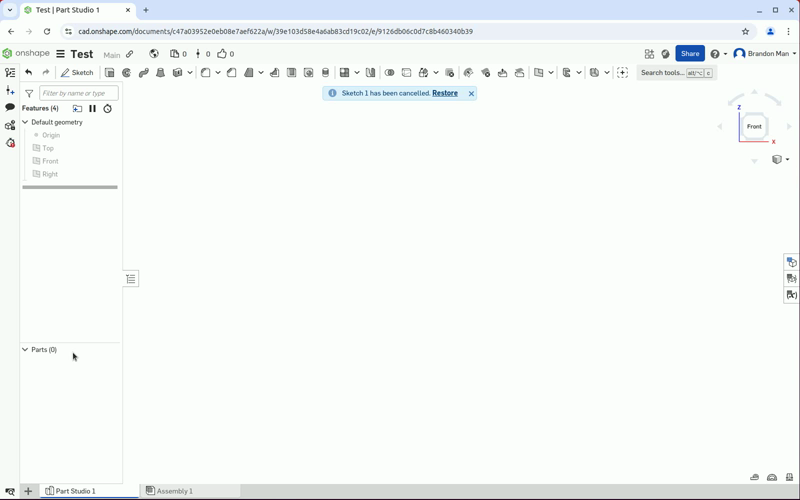
key(shift+s)
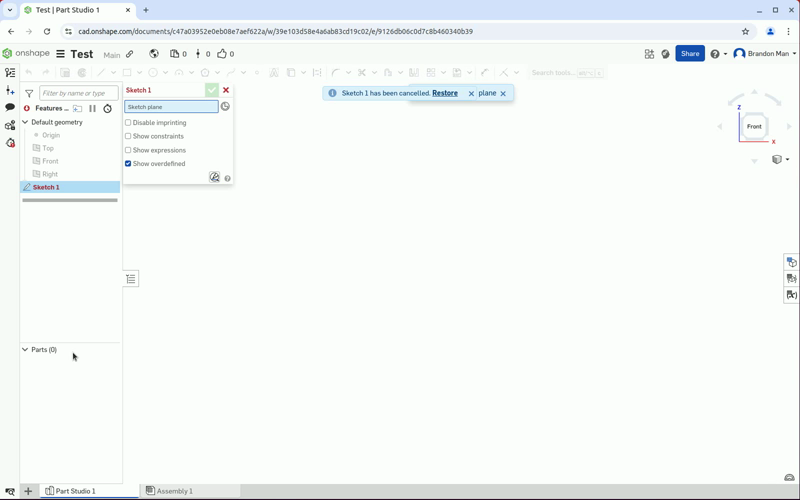
mouse_move(73, 163)
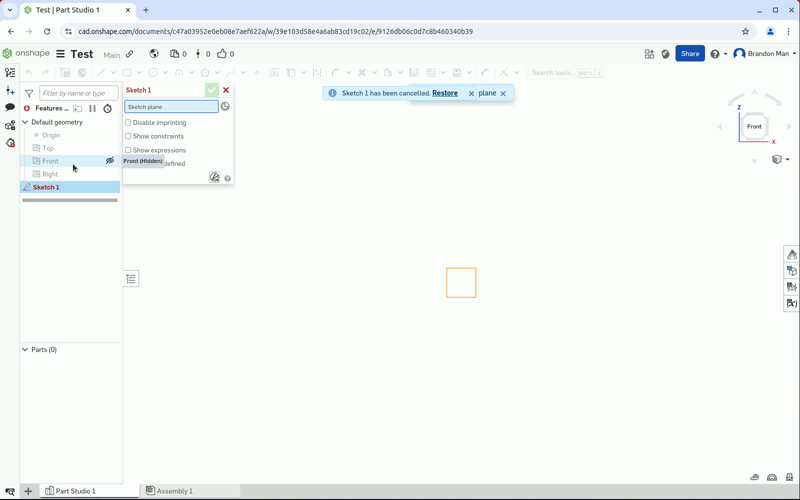
click(73, 163)
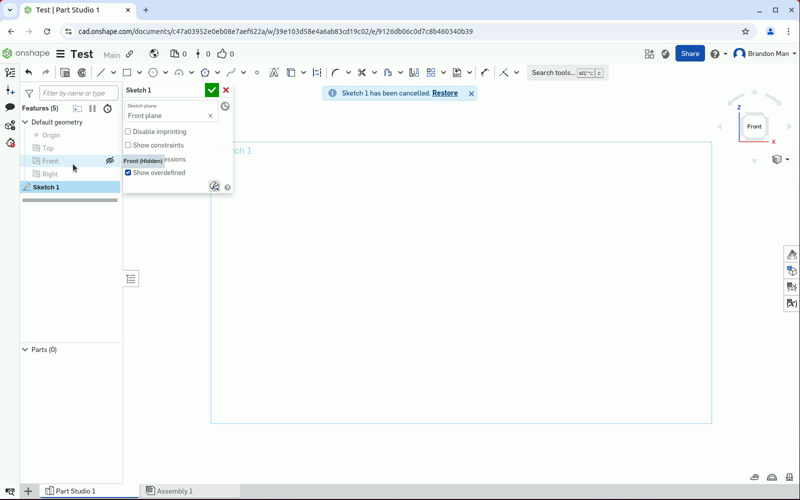
mouse_move(73, 352)
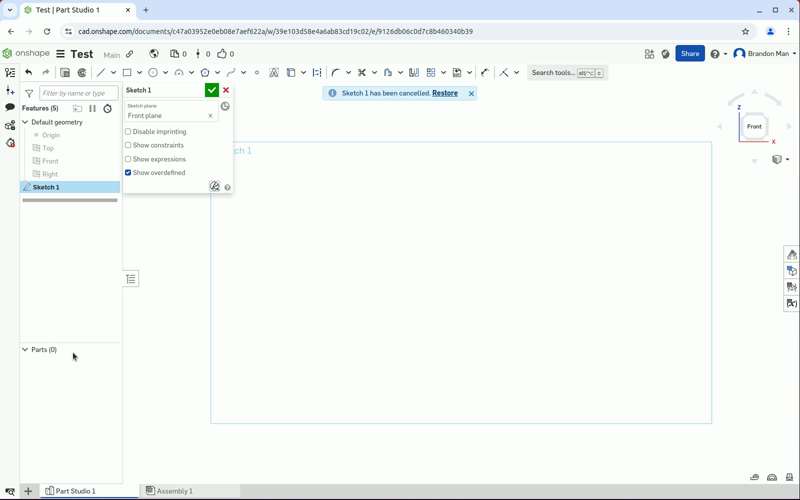
key(y)
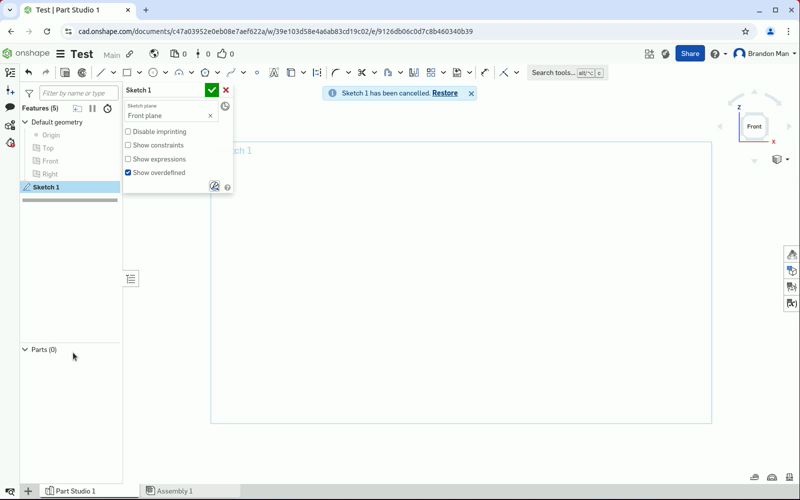
key(l)
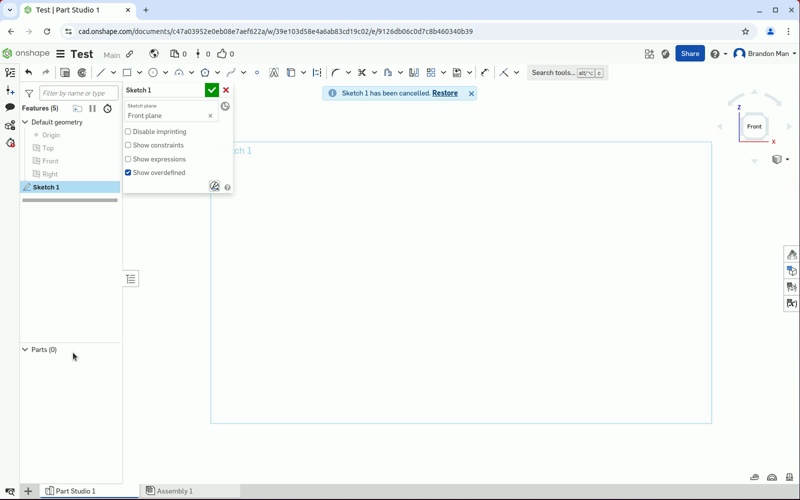
key_down(shift)
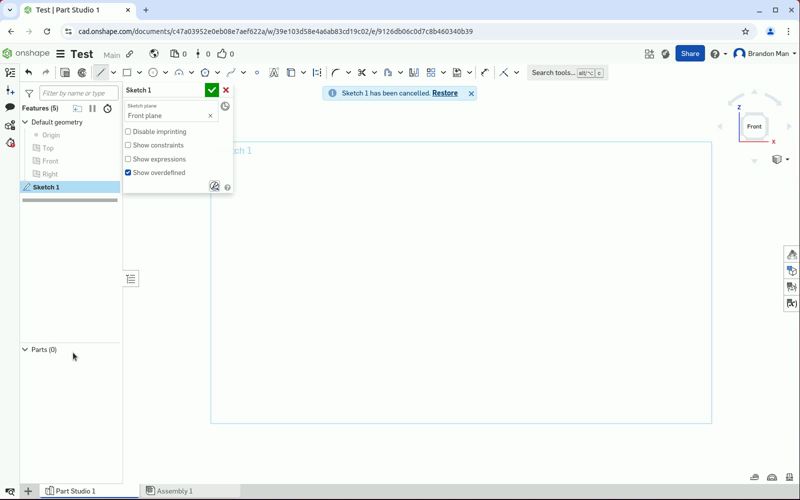
mouse_move(423, 320)
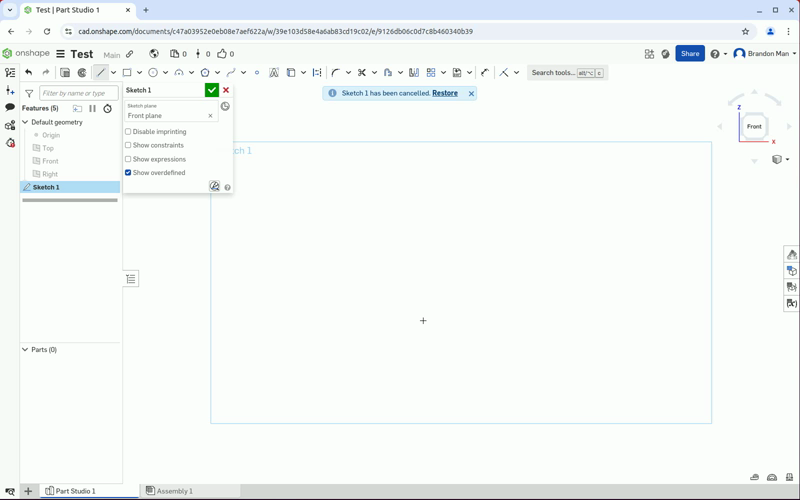
click(423, 320)
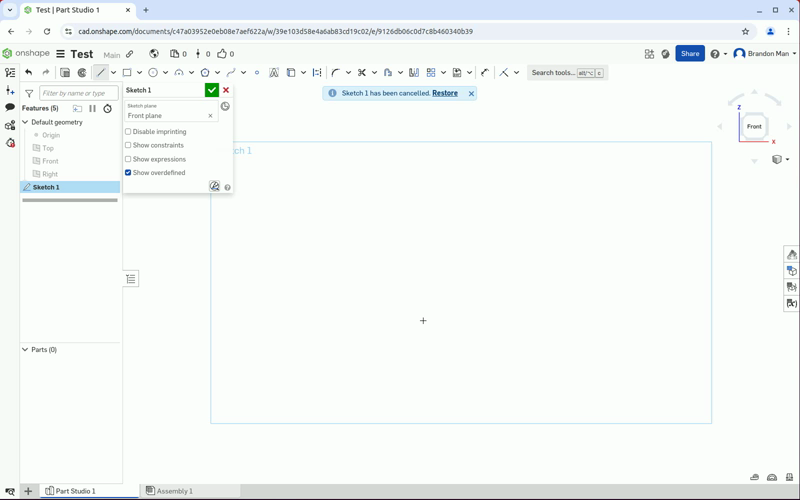
key_up(shift)
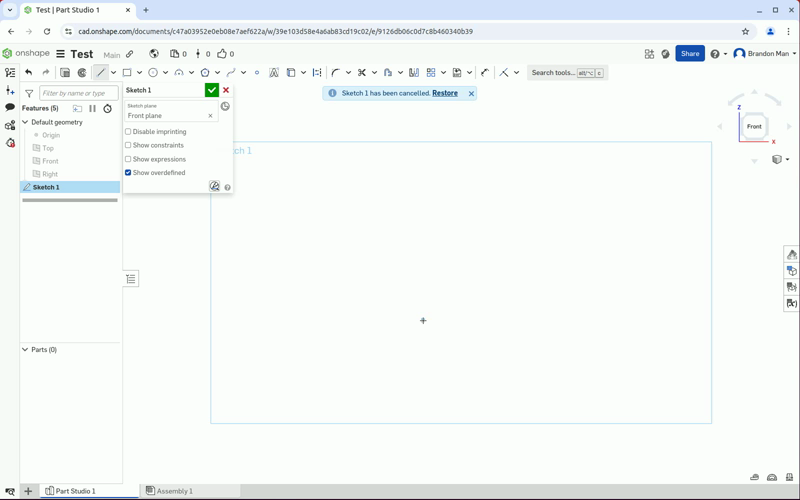
key_down(shift)
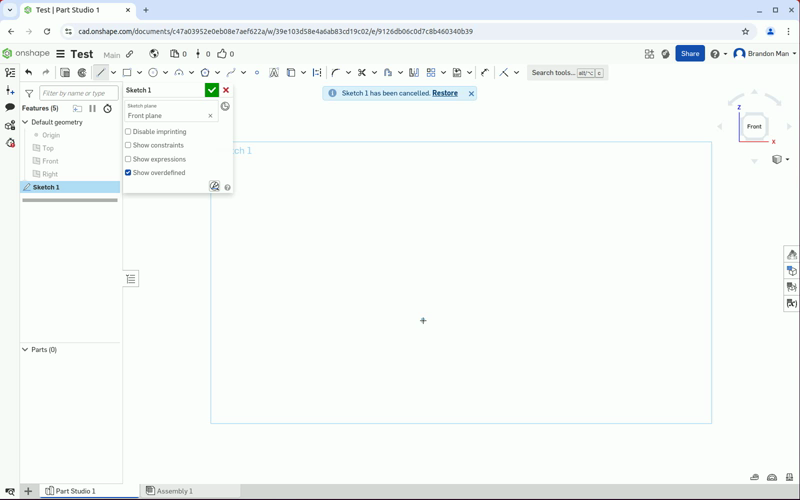
mouse_move(498, 320)
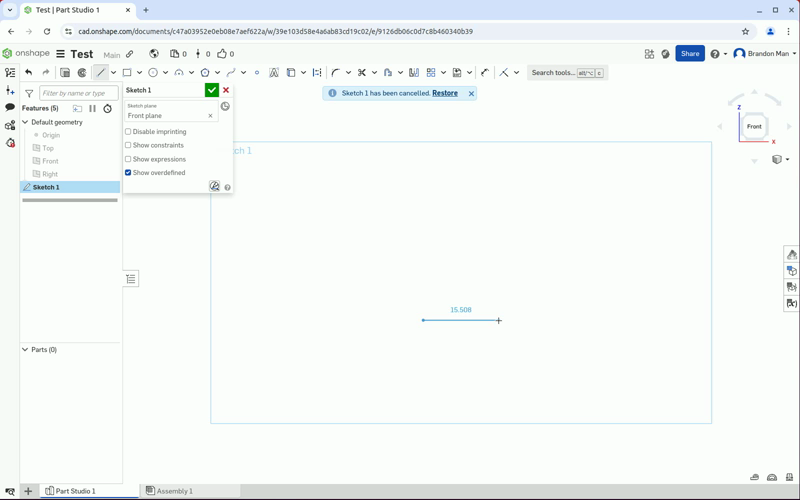
click(498, 320)
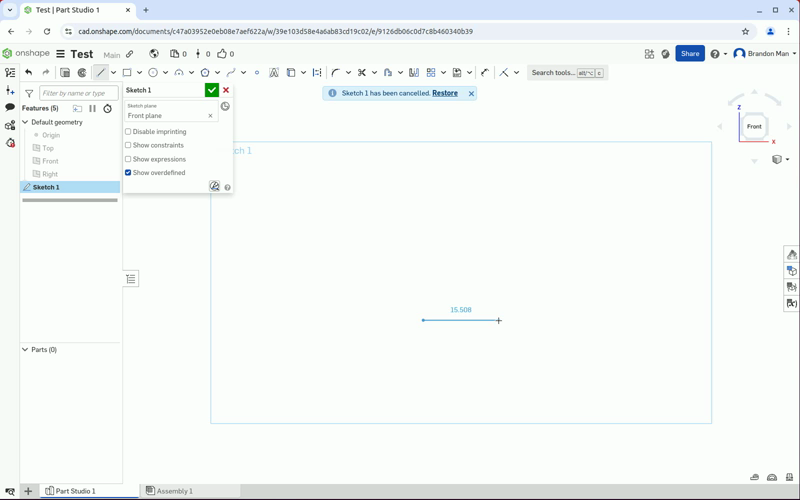
key_up(shift)
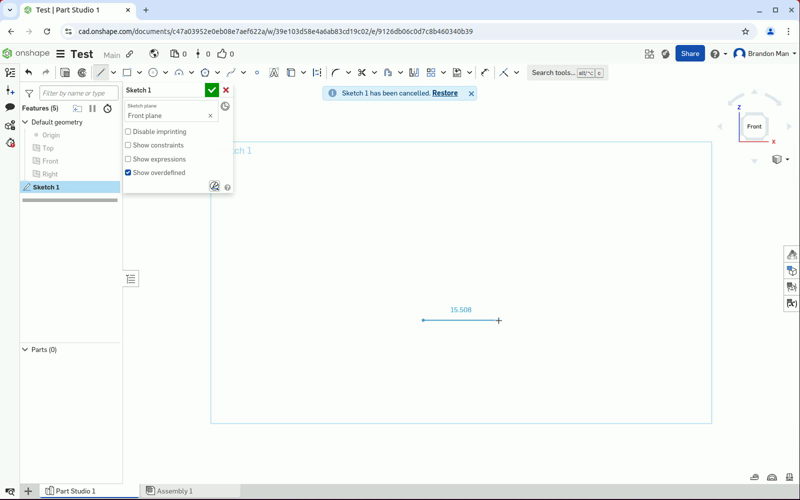
key_down(shift)
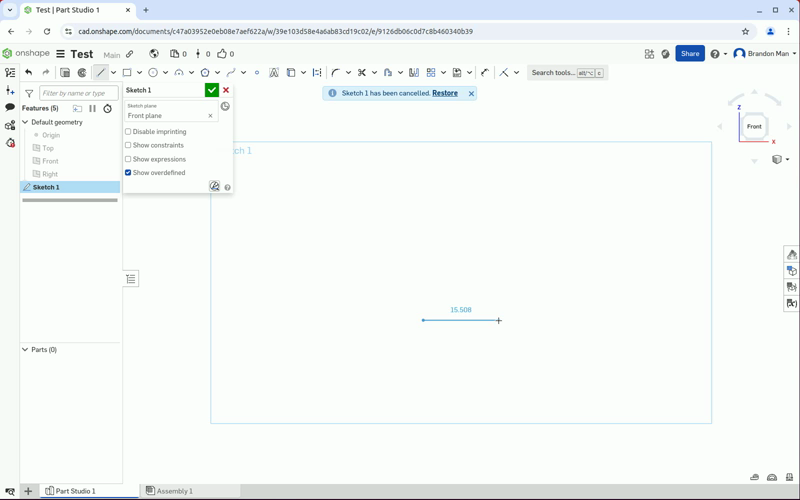
mouse_move(498, 245)
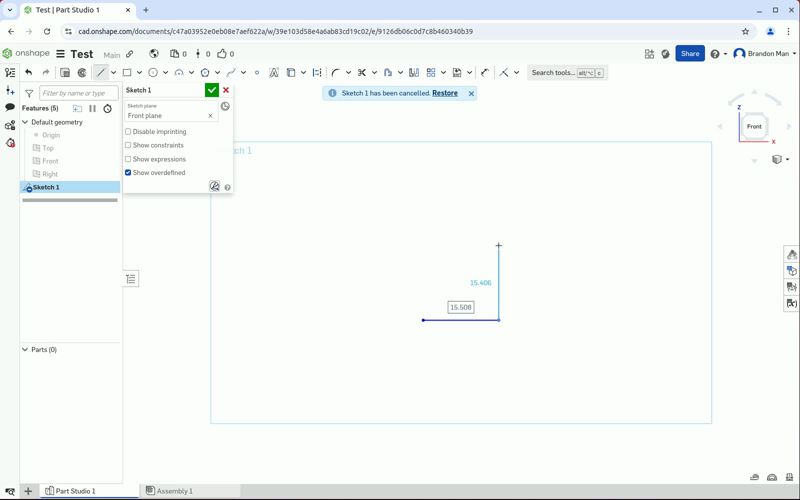
click(498, 245)
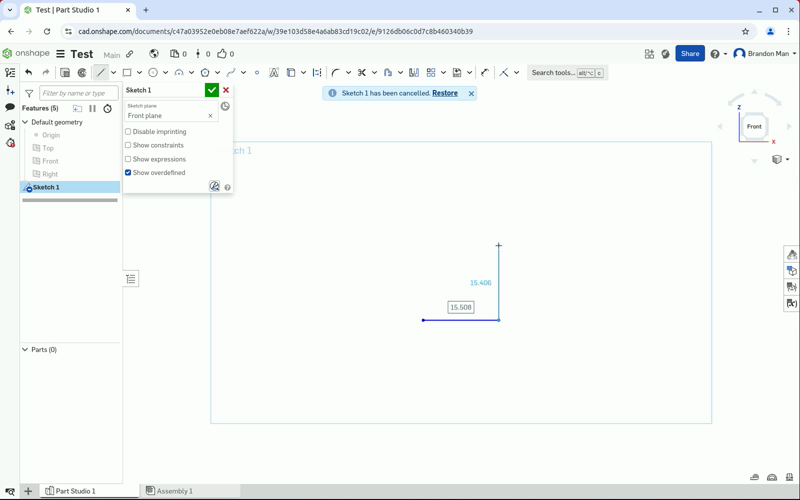
key_up(shift)
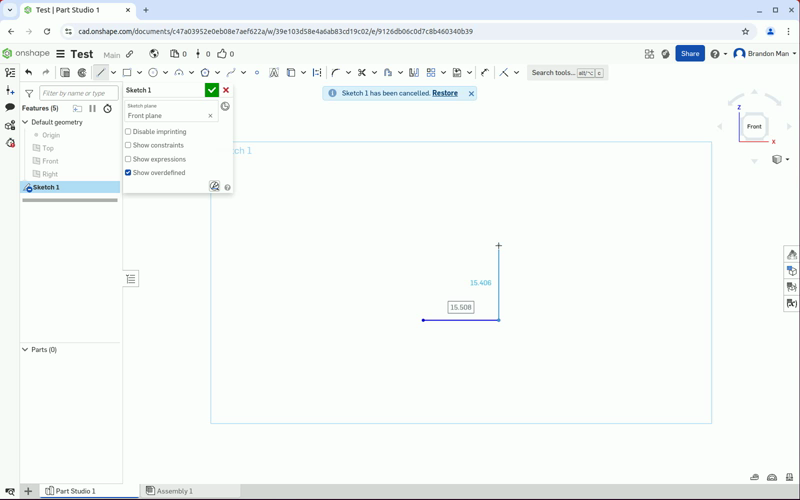
key_down(shift)
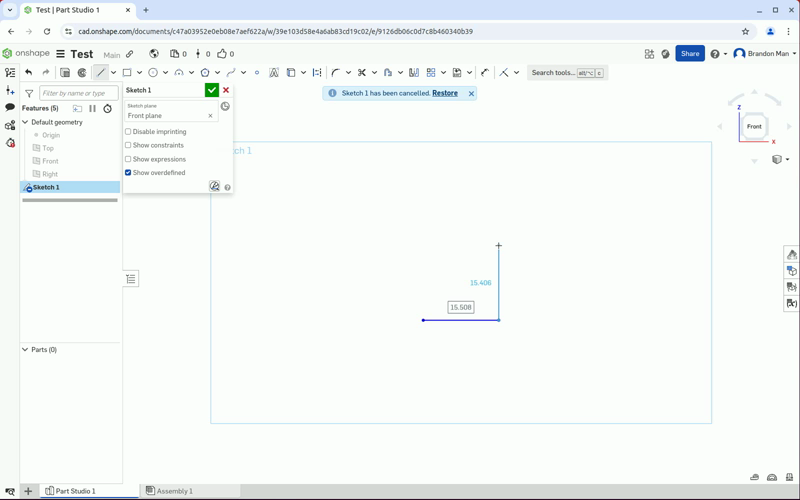
mouse_move(423, 245)
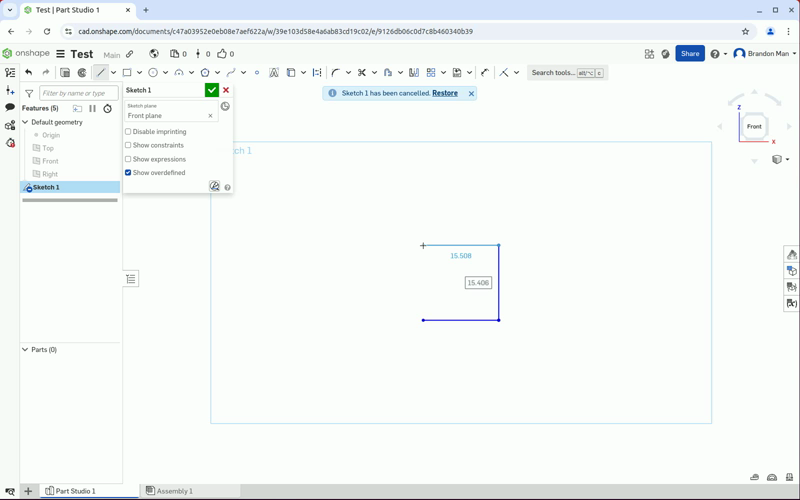
click(423, 245)
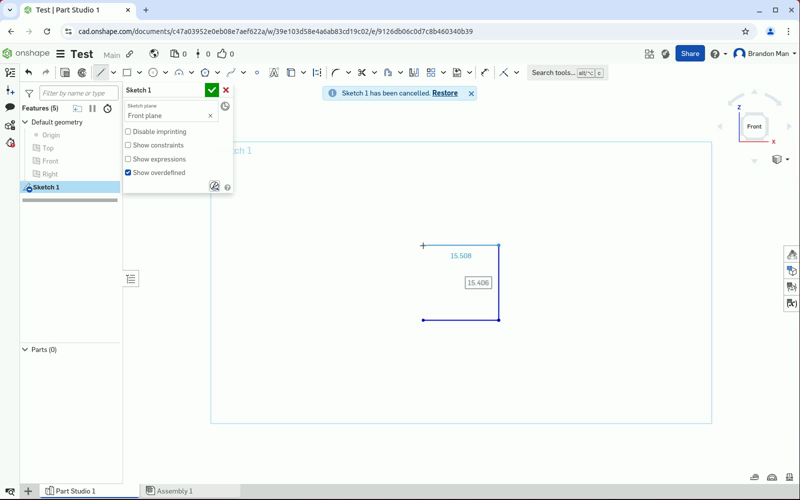
key_up(shift)
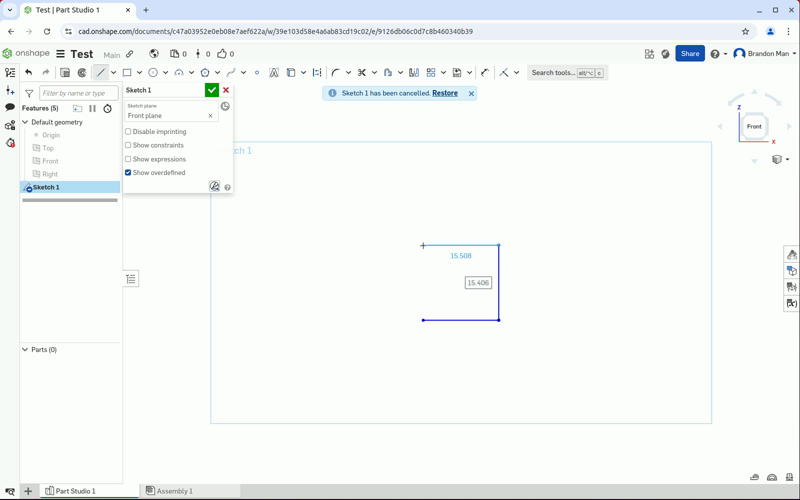
key_down(shift)
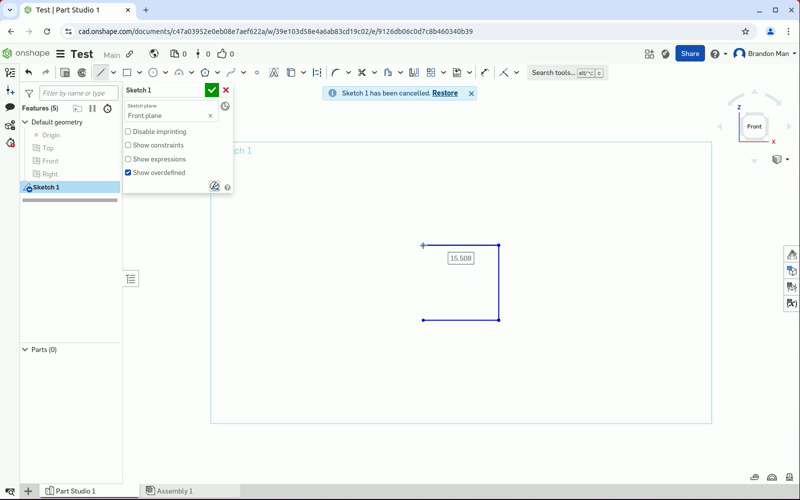
mouse_move(423, 320)
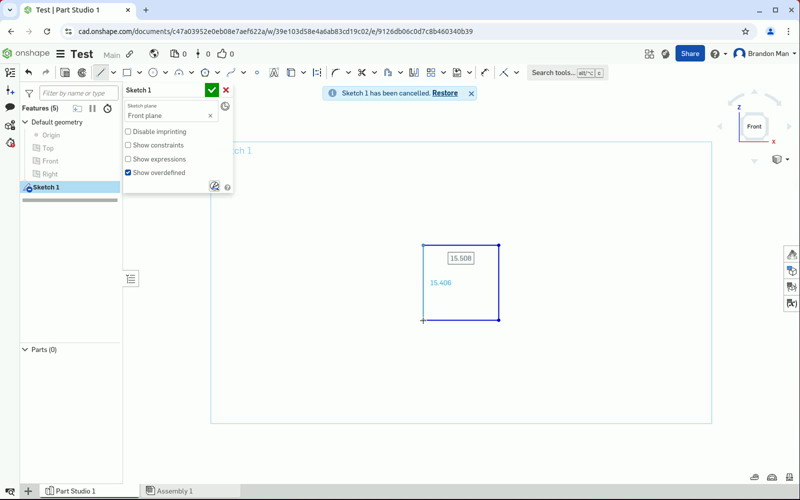
key_up(shift)
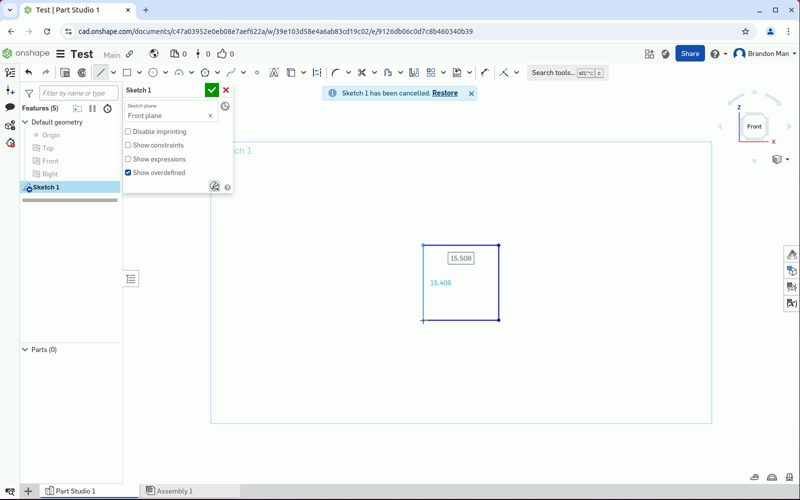
click(423, 320)
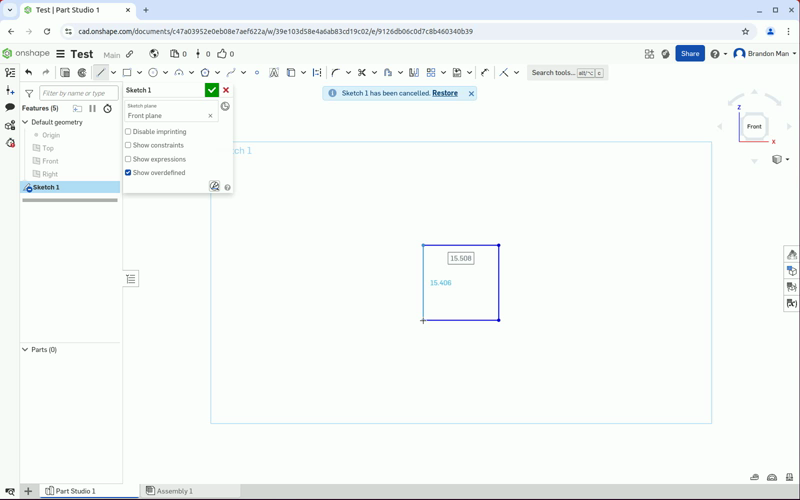
key(esc)
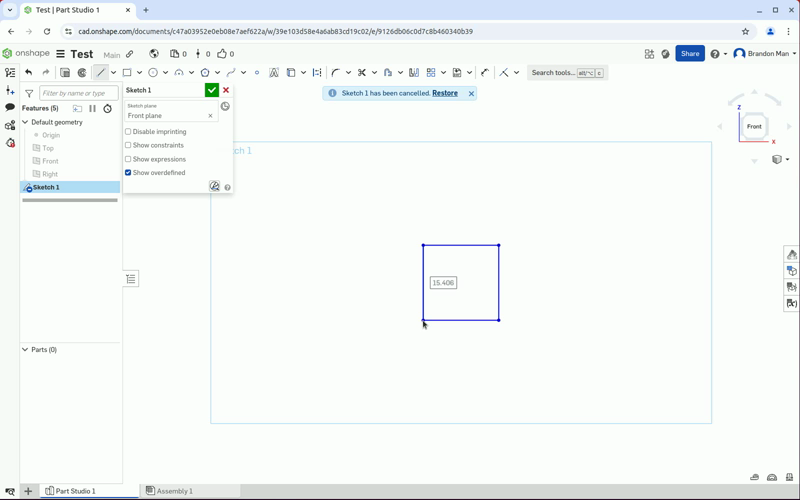
mouse_move(464, 250)
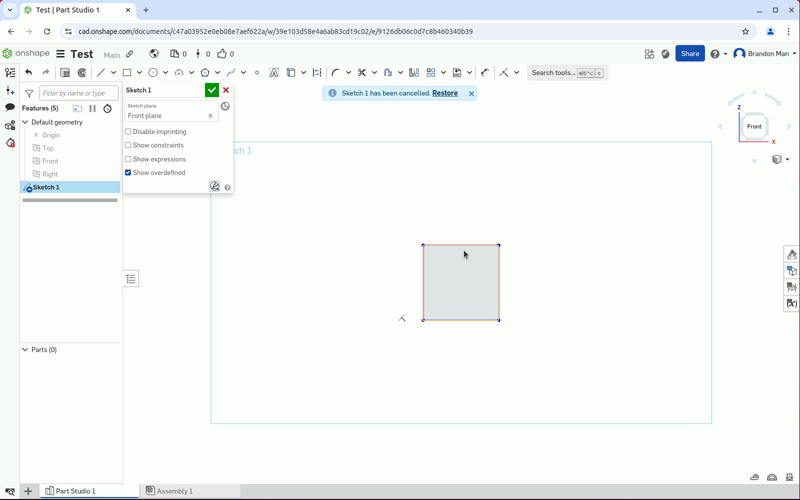
click(464, 250)
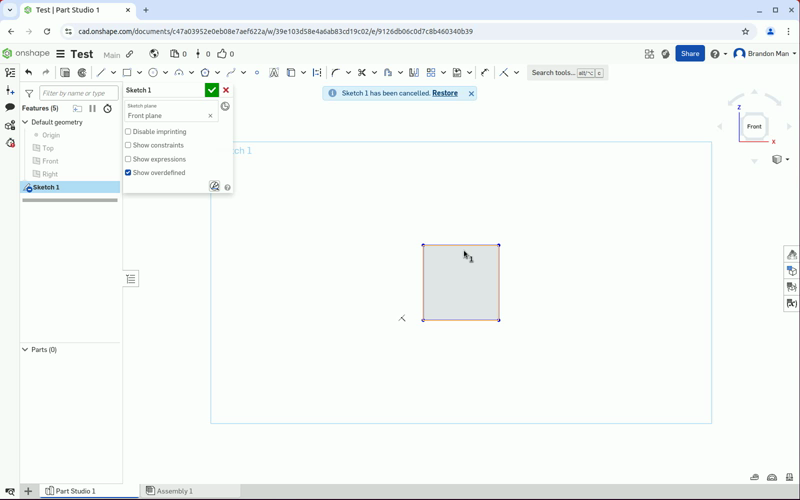
mouse_move(73, 352)
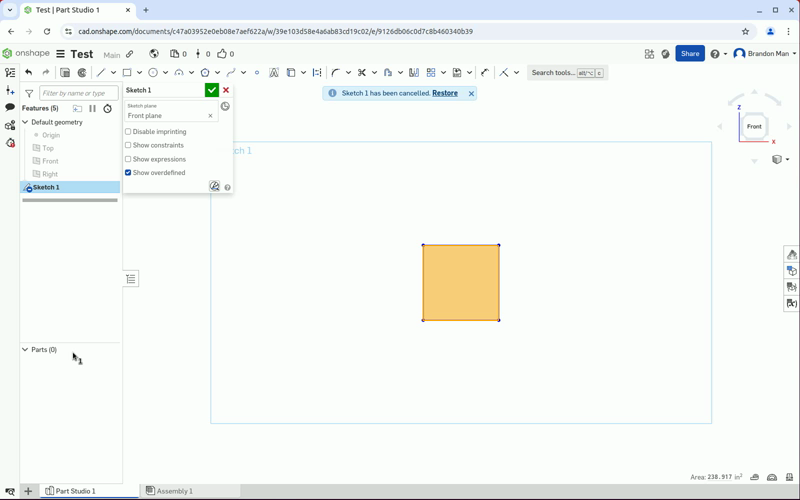
key(shift+y)
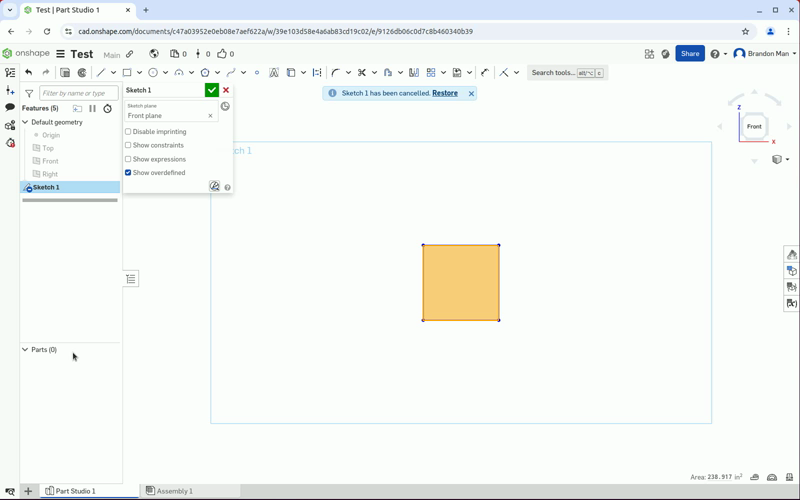
key(shift+e)
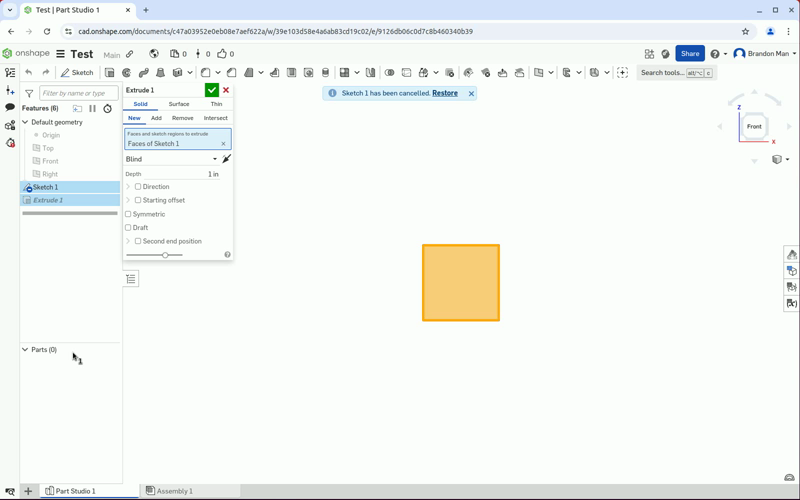
mouse_move(143, 106)
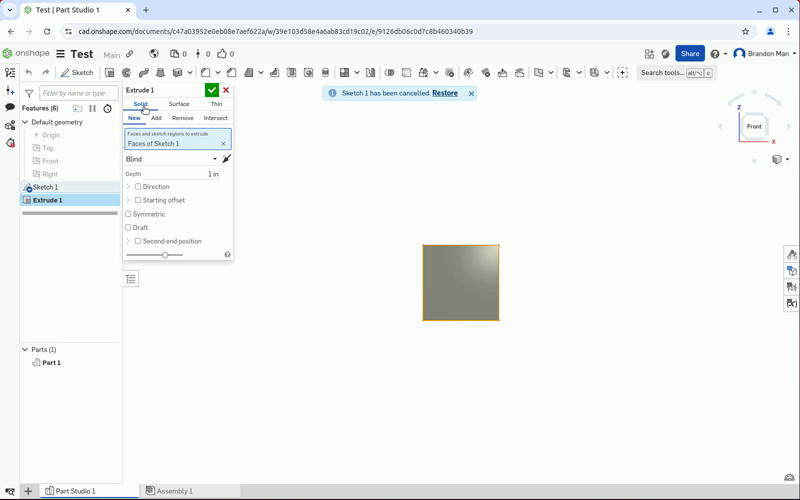
click(143, 106)
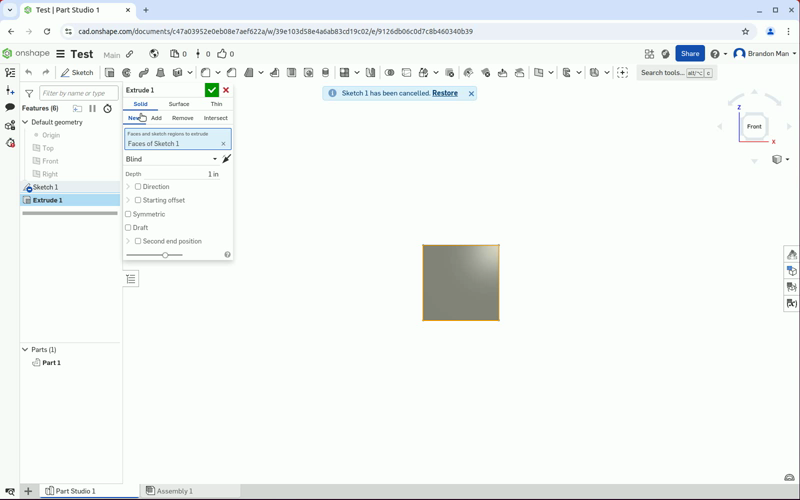
mouse_move(137, 120)
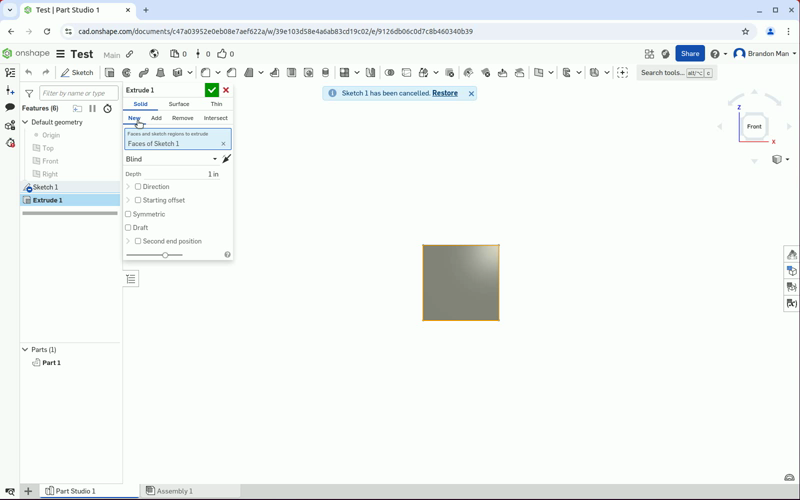
click(137, 120)
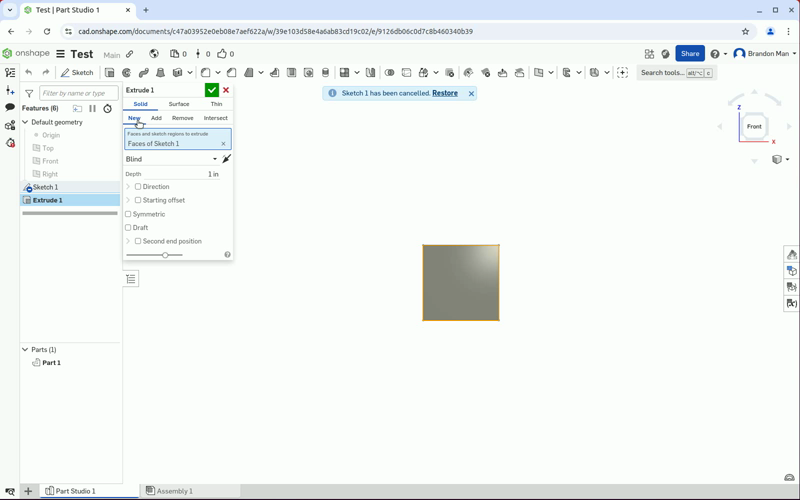
key(tab, 4)
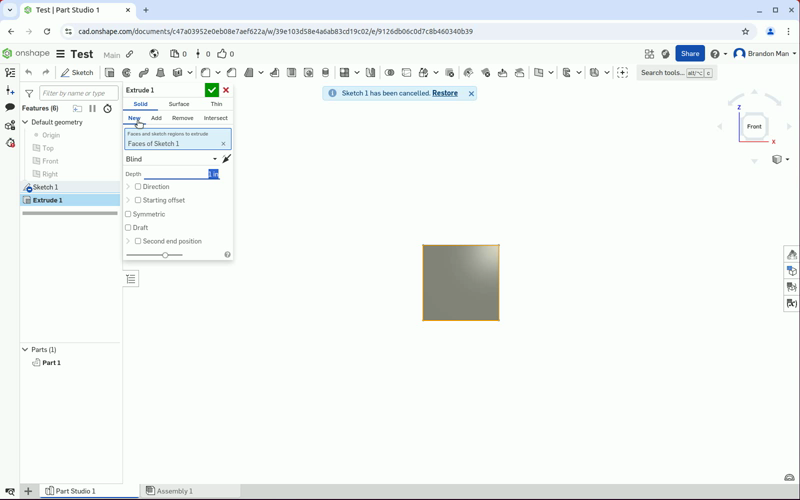
text(3.851)
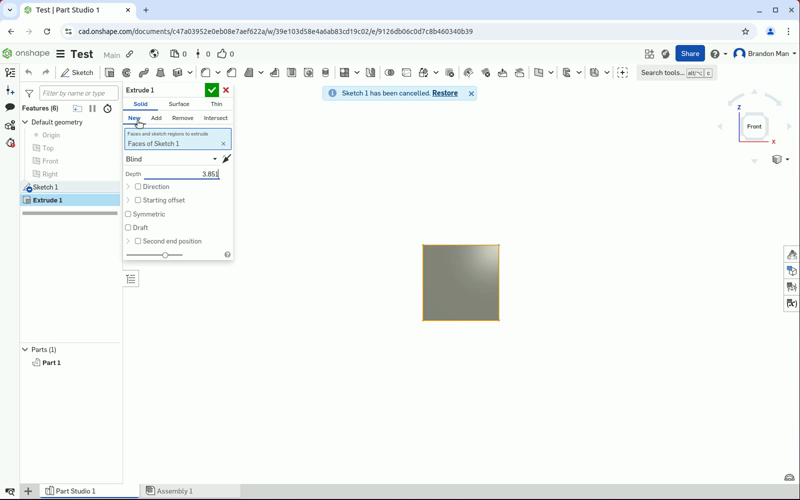
key(enter)
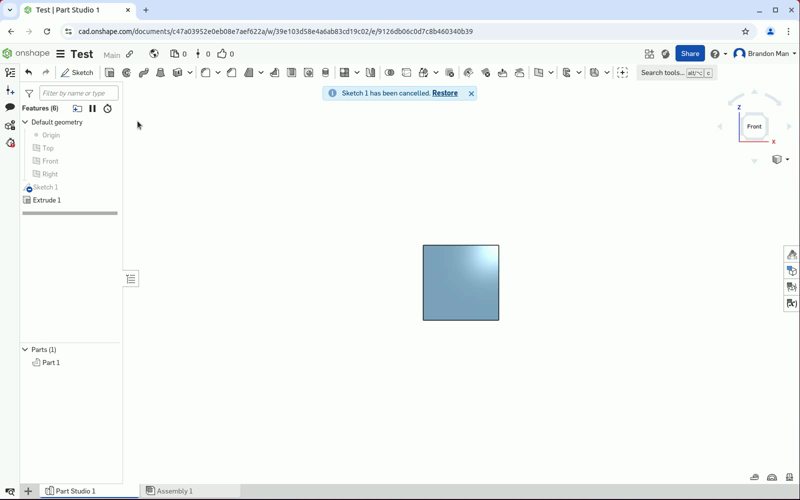
key(shift+h)
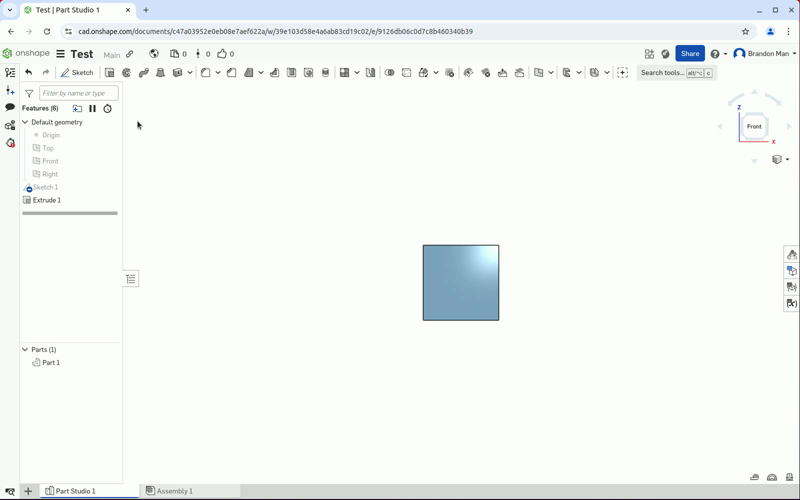
key(shift+h)
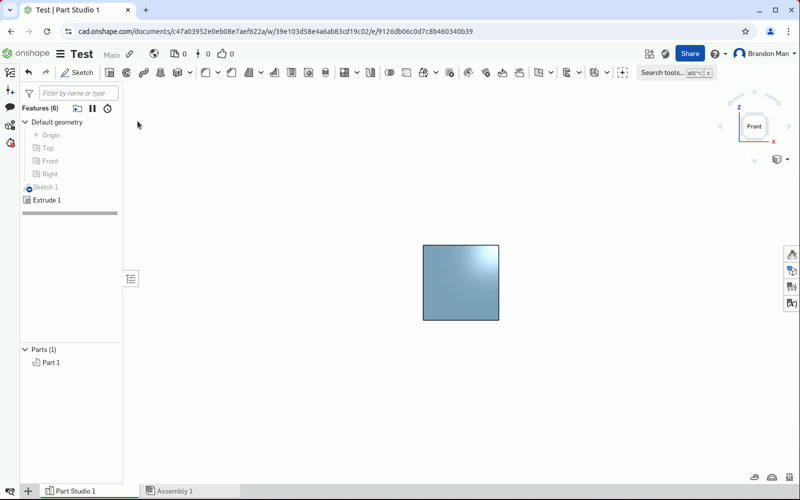
mouse_move(73, 189)
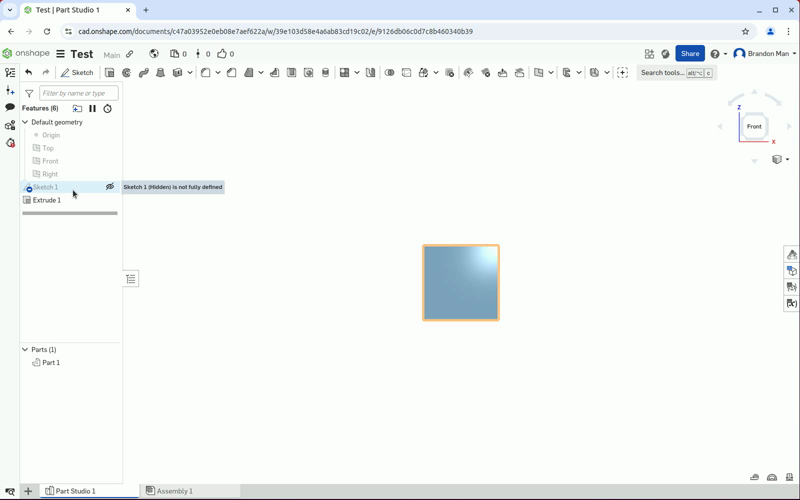
click(73, 189)
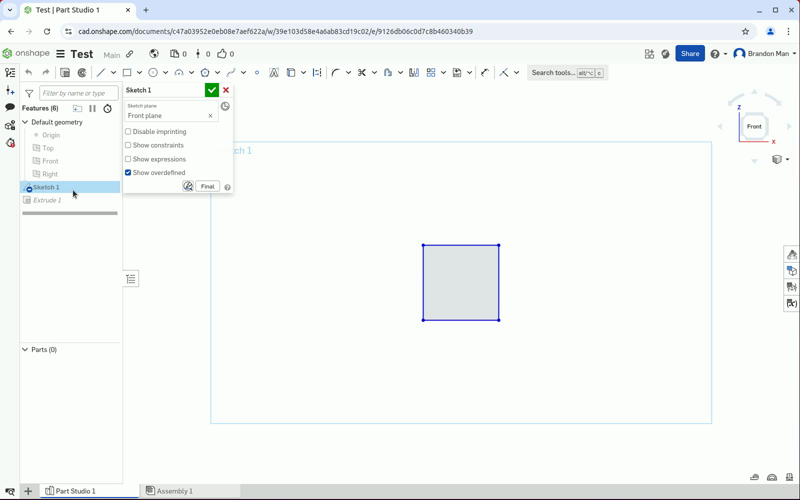
mouse_move(229, 92)
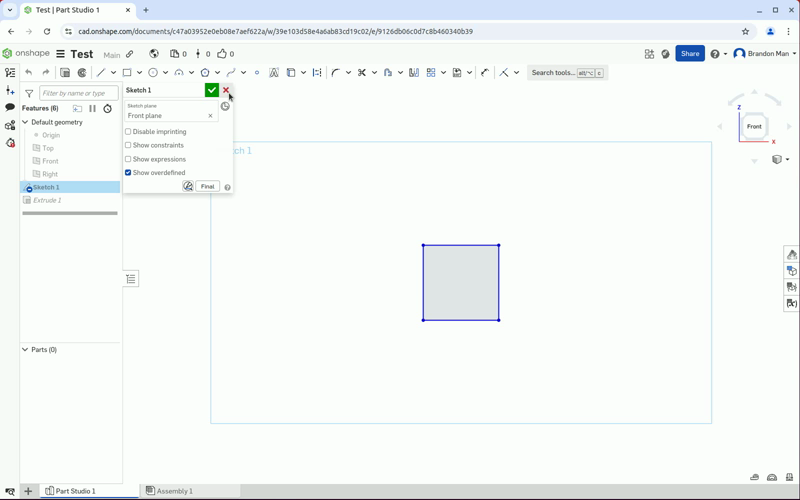
click(229, 92)
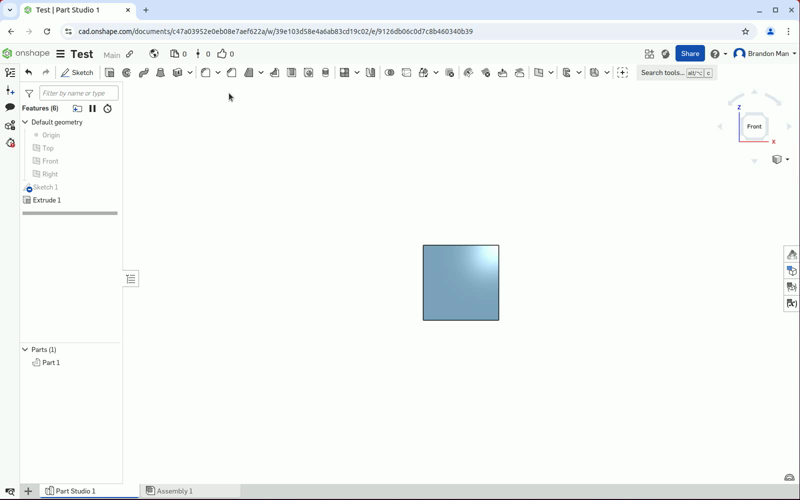
mouse_move(541, 75)
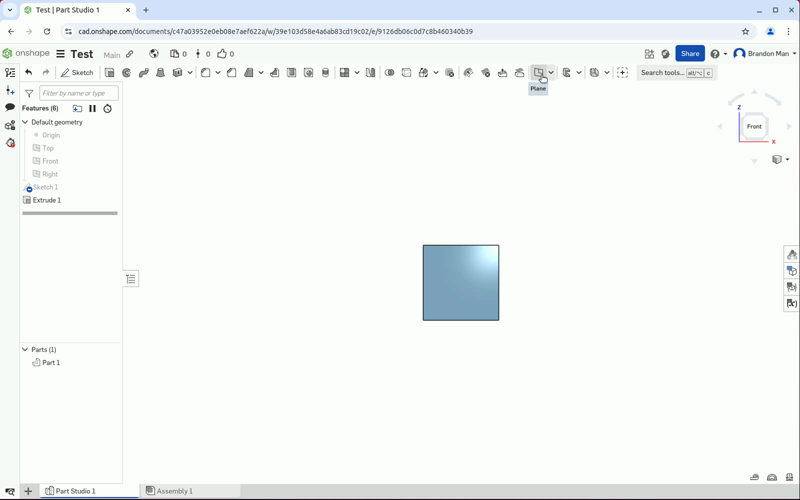
click(541, 75)
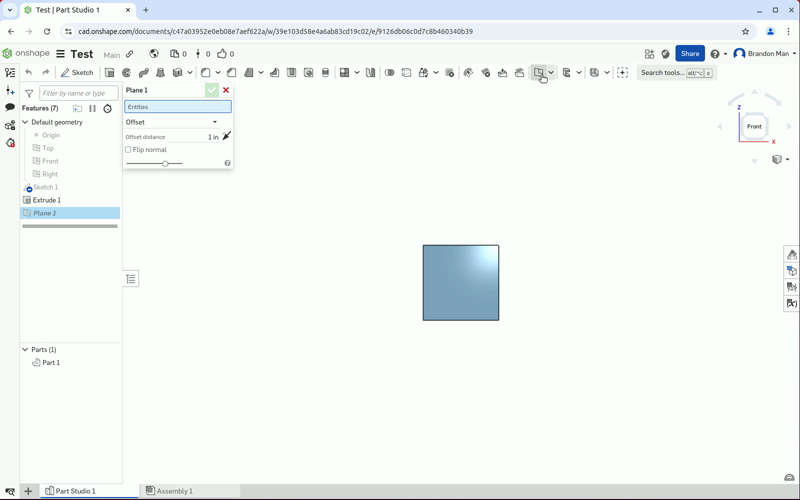
mouse_move(73, 163)
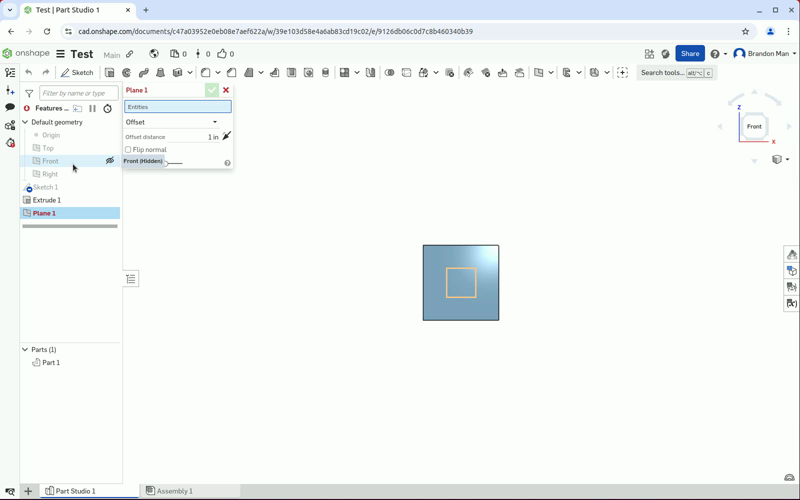
click(73, 163)
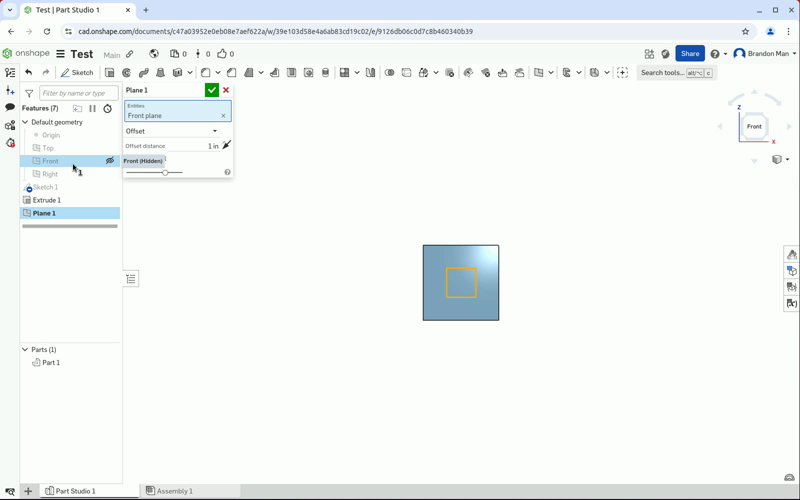
key(tab, 2)
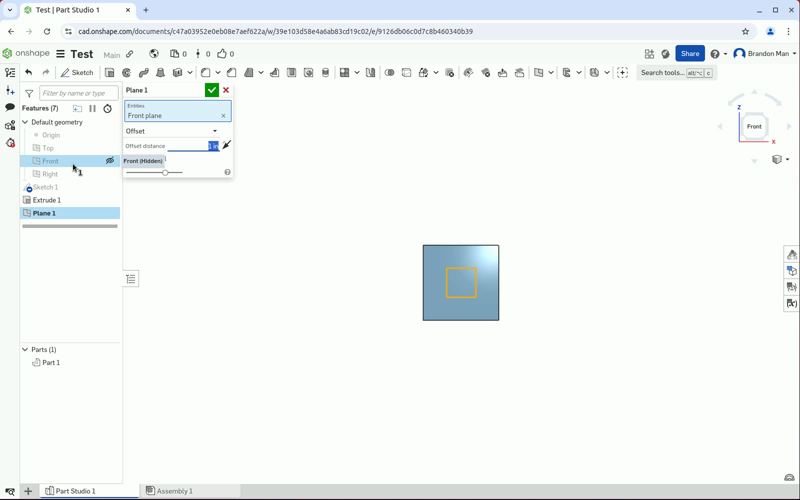
text(3.851)
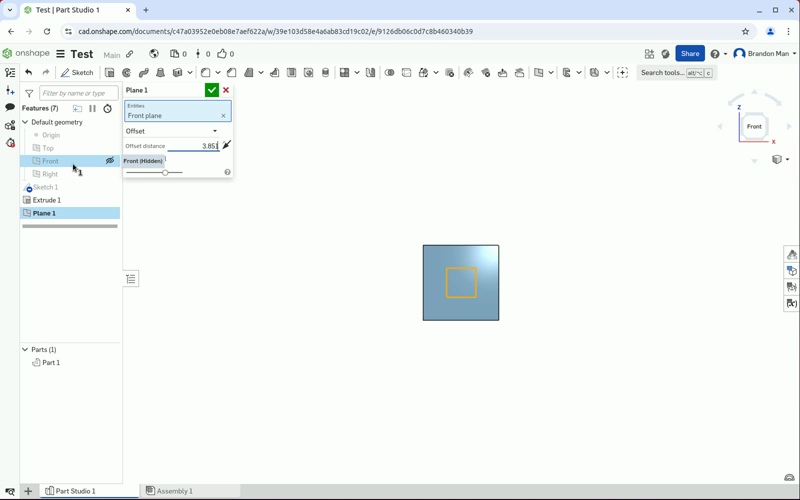
key(enter, 2)
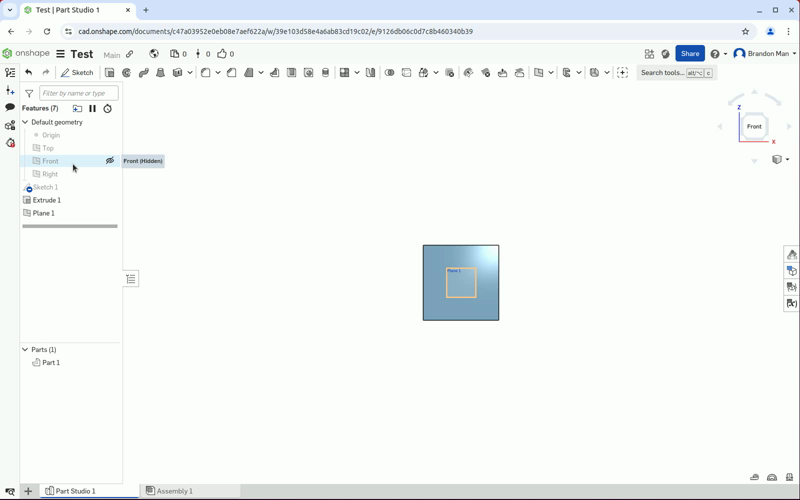
key(shift+s)
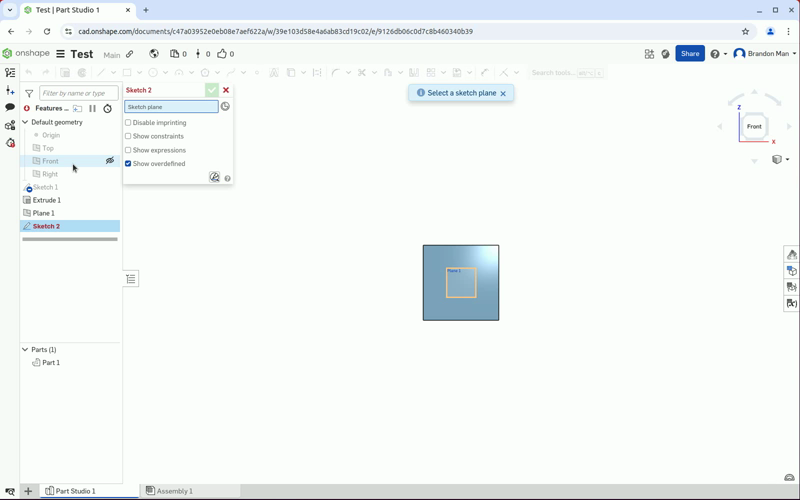
mouse_move(73, 215)
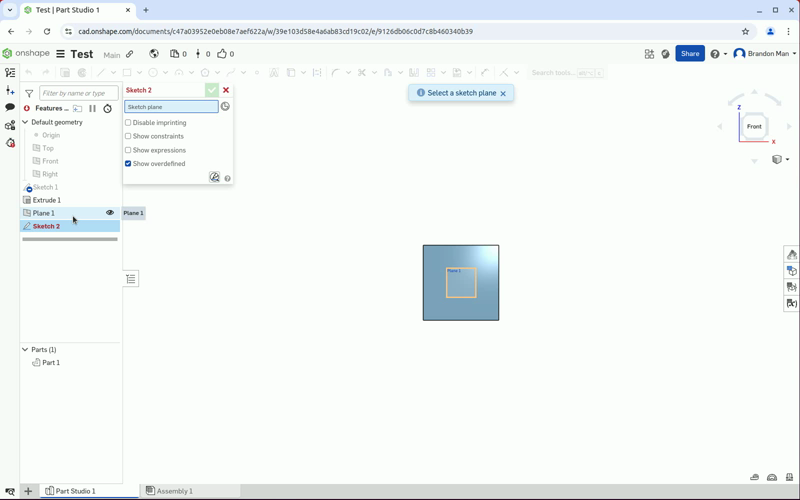
click(73, 215)
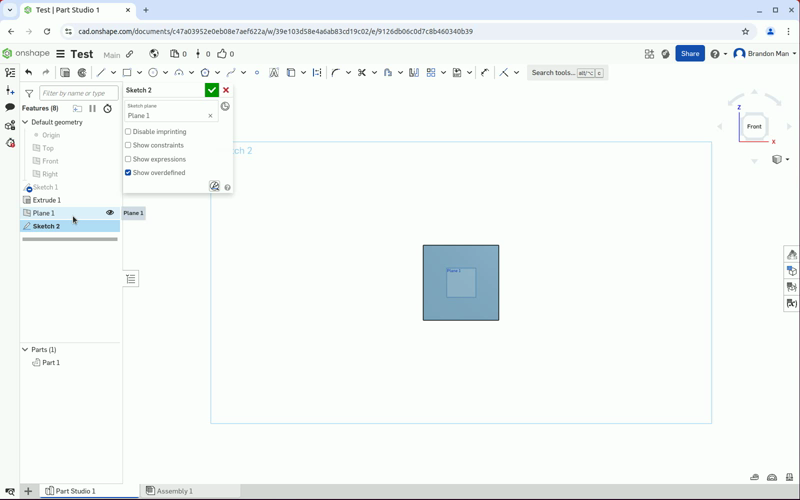
mouse_move(73, 352)
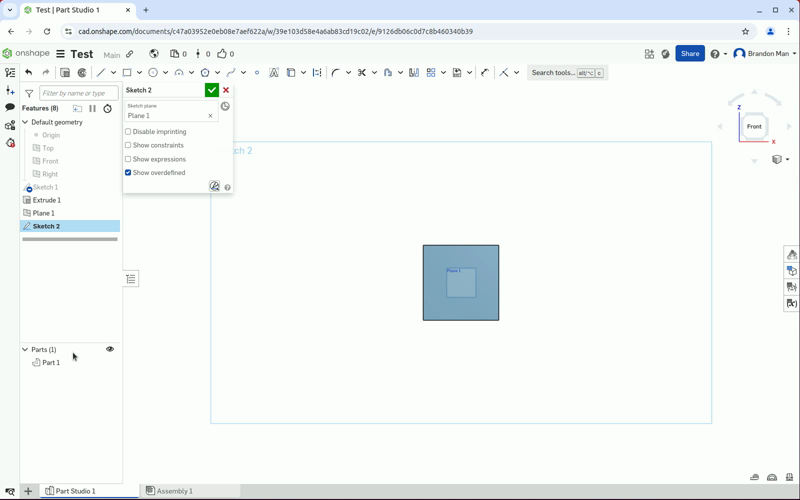
key(y)
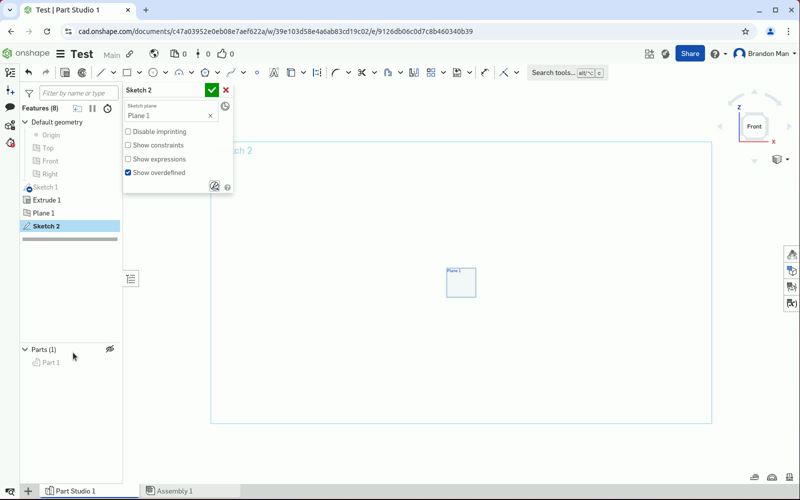
key(c)
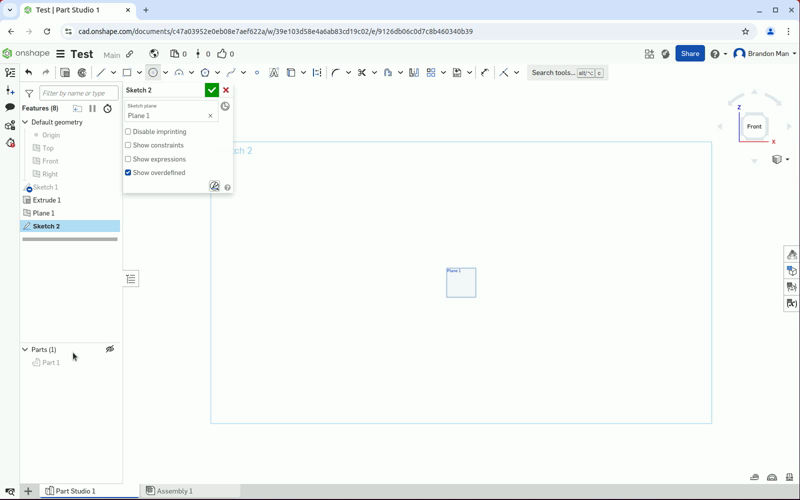
key_down(shift)
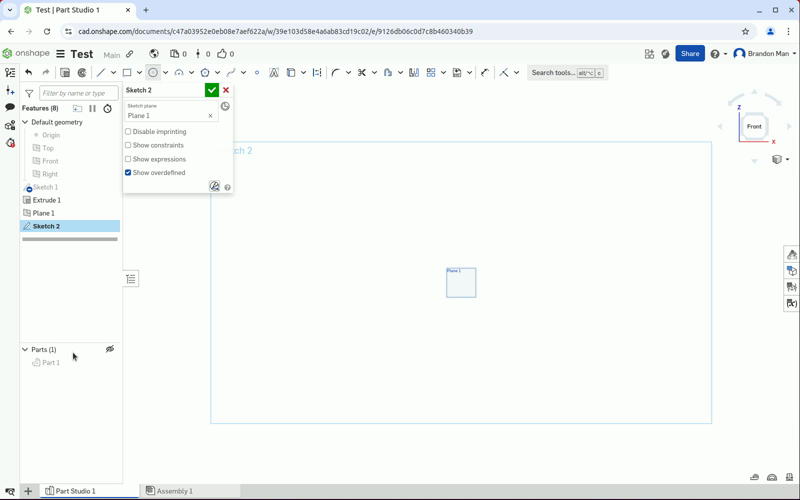
mouse_move(461, 282)
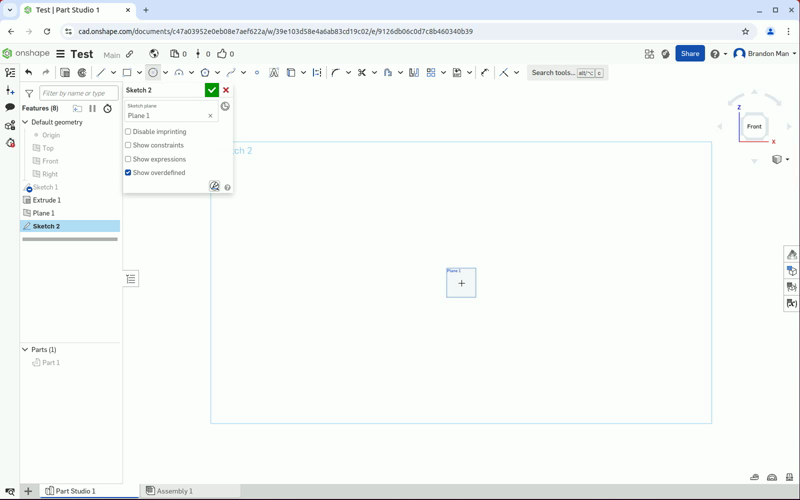
click(461, 282)
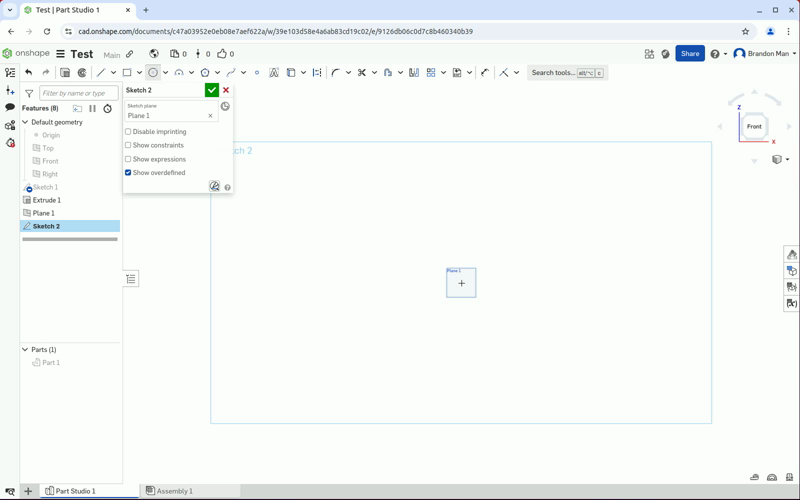
key_up(shift)
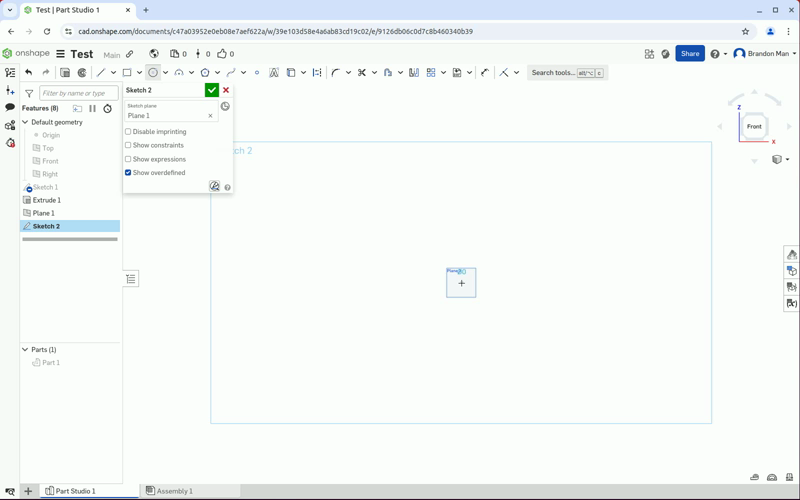
mouse_move(487, 282)
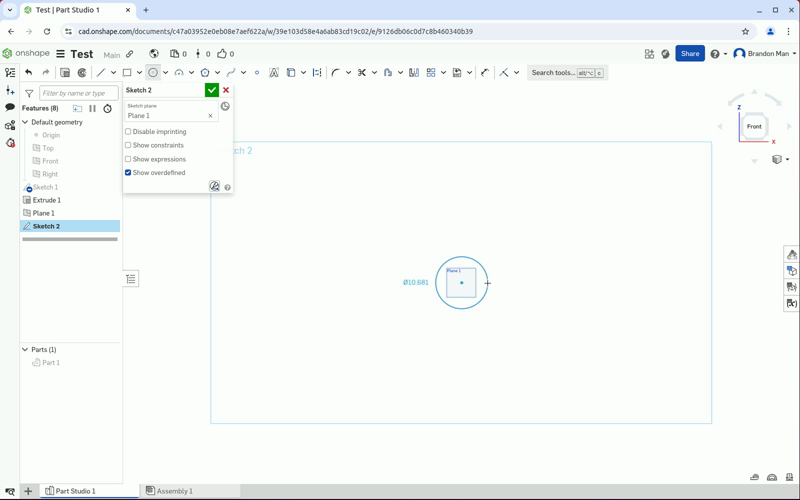
click(487, 282)
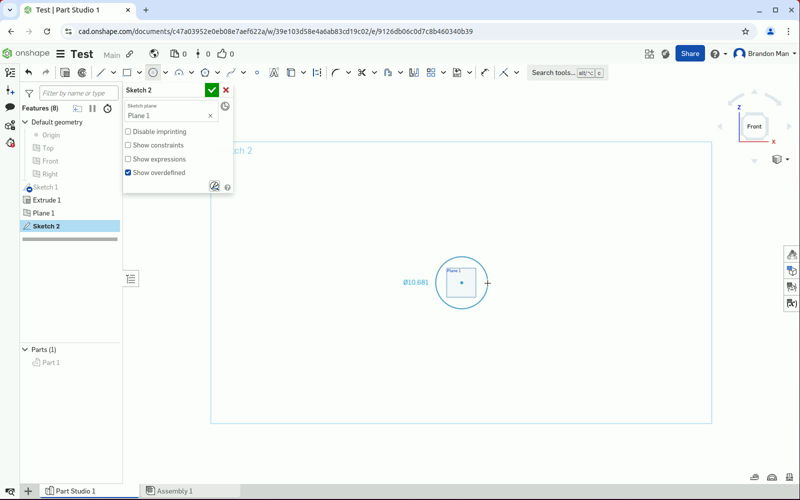
key(esc)
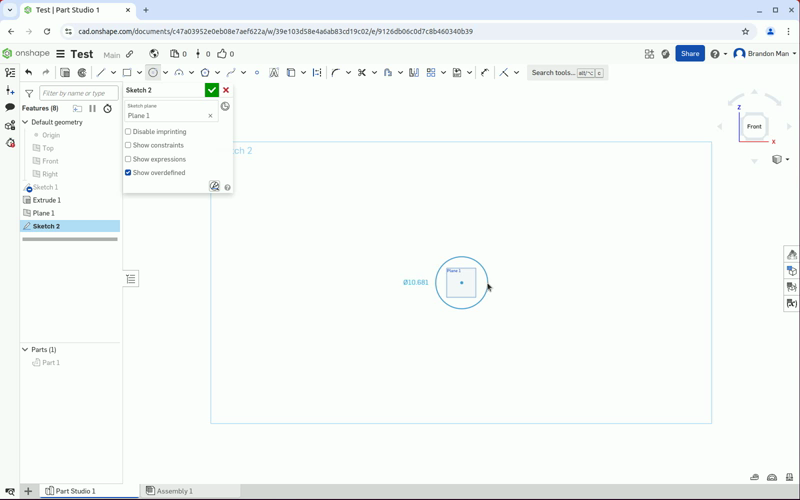
mouse_move(443, 296)
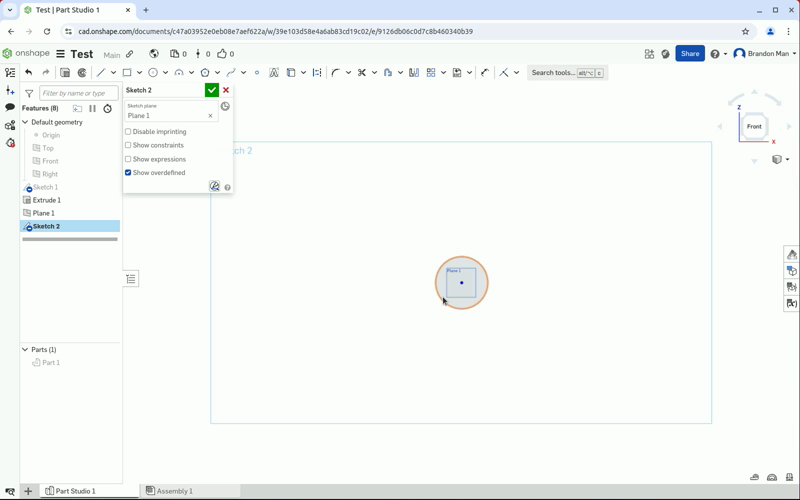
click(443, 296)
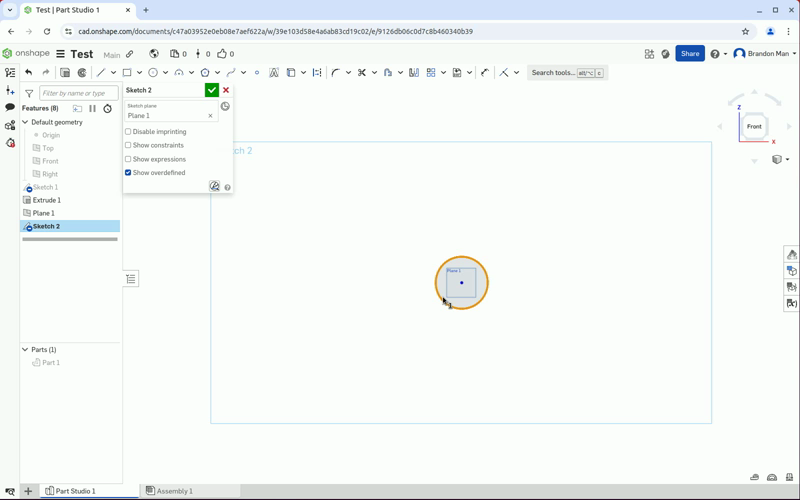
mouse_move(73, 352)
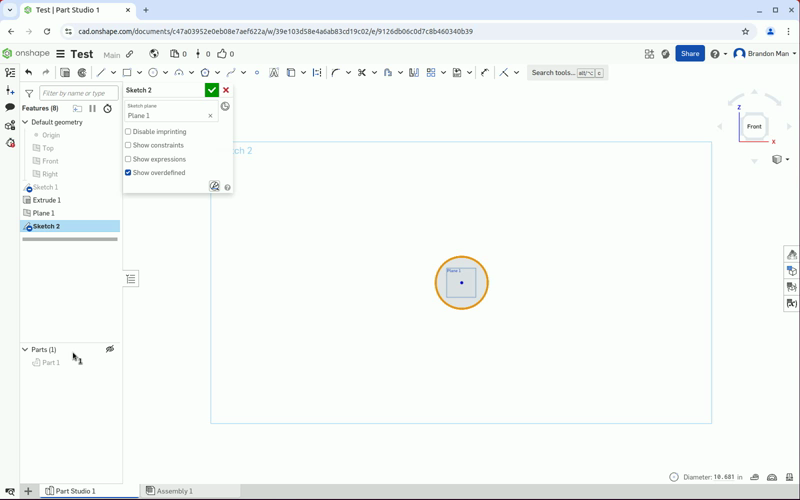
key(shift+y)
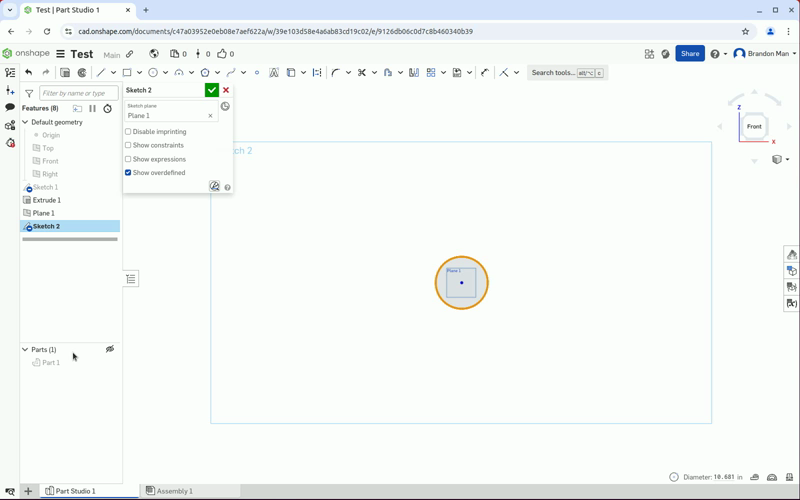
key(shift+e)
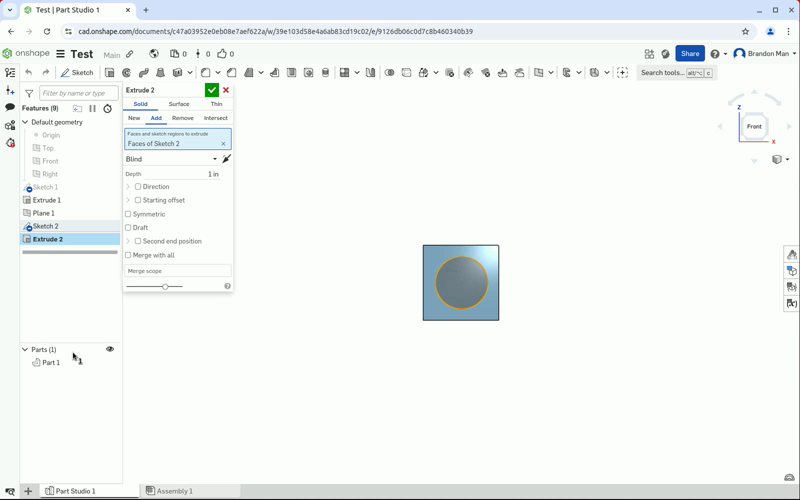
mouse_move(143, 106)
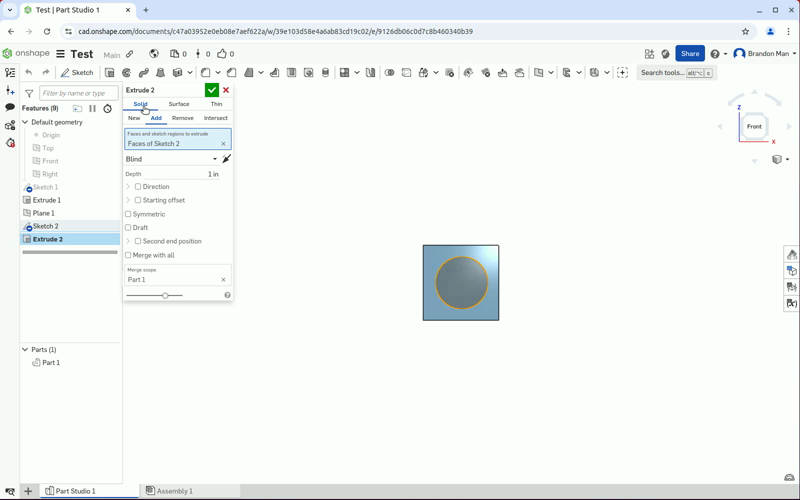
click(143, 106)
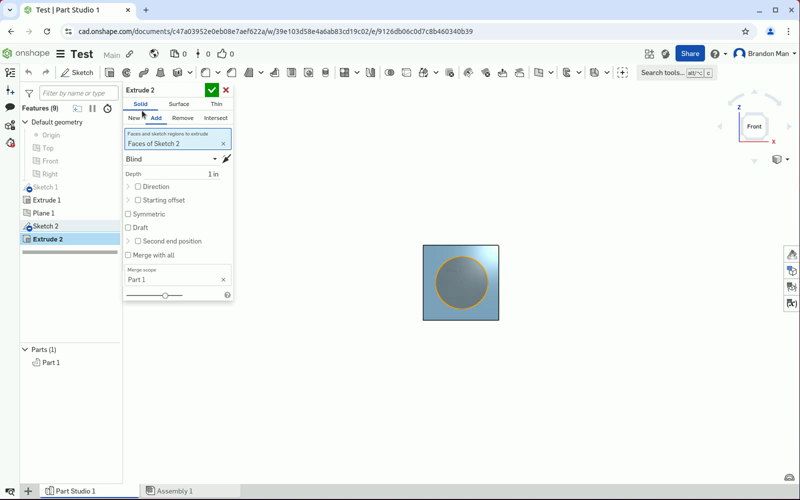
mouse_move(137, 120)
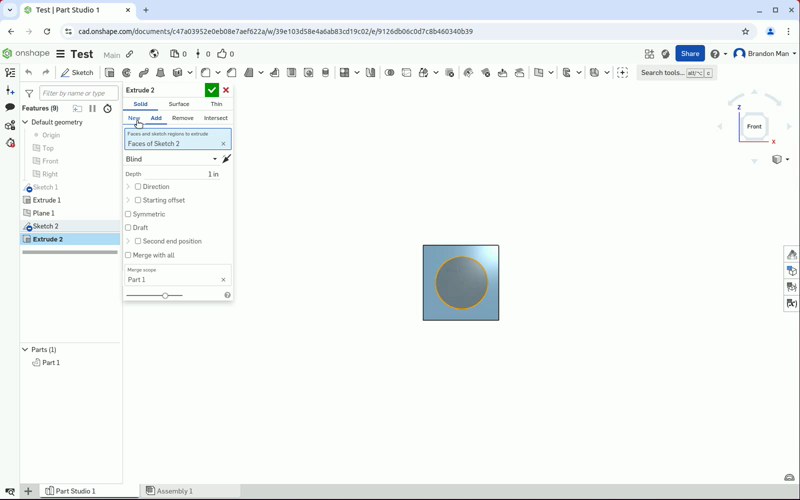
click(137, 120)
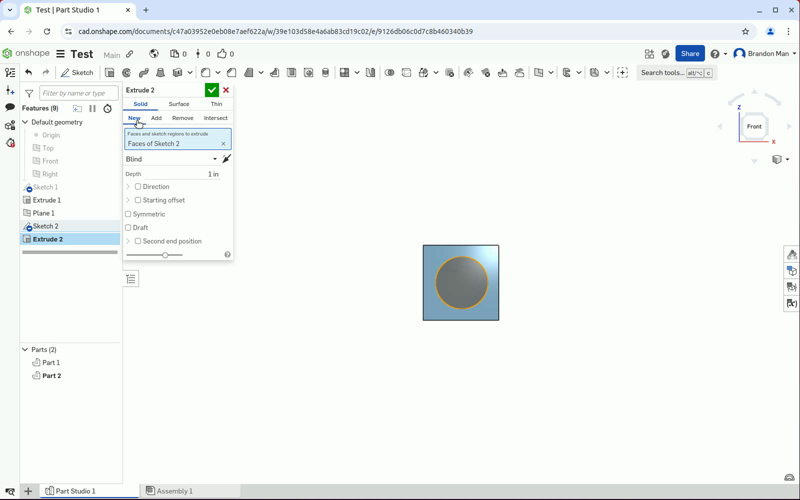
key(tab, 4)
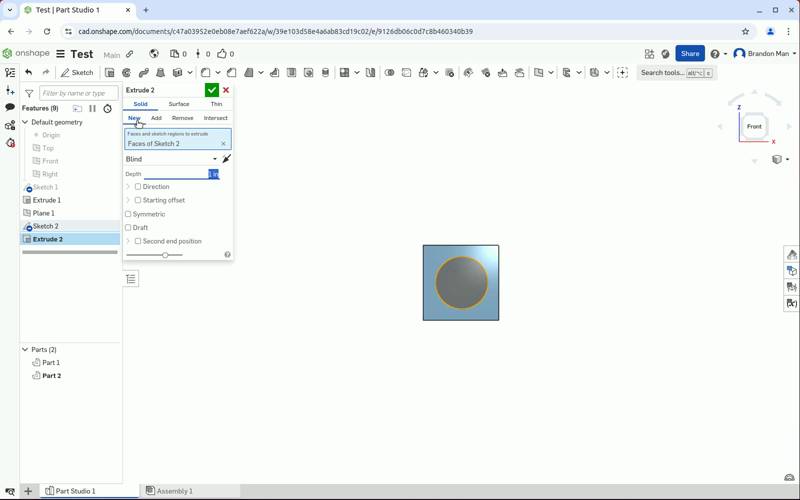
text(15.405)
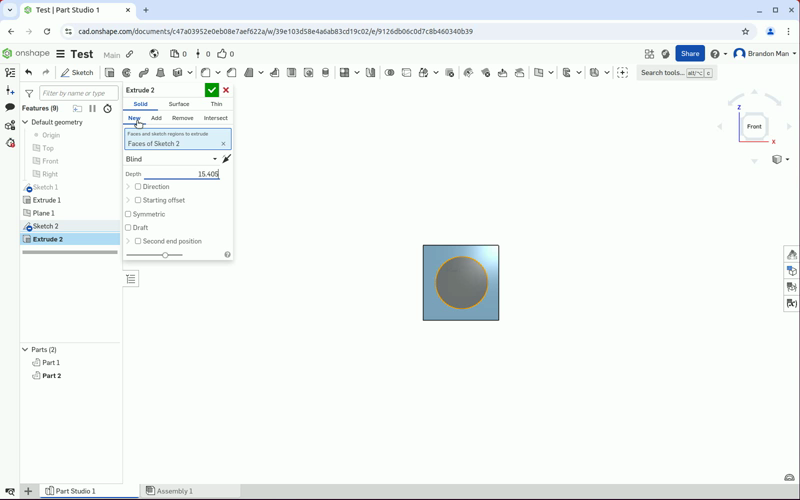
key(enter)
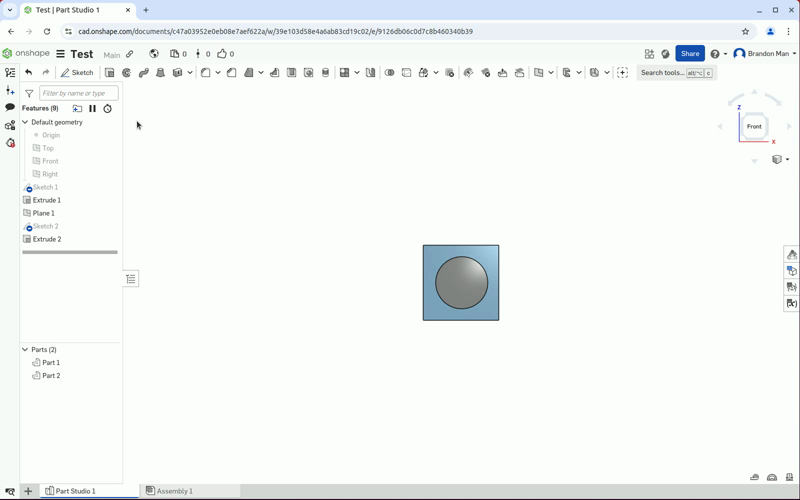
key(shift+h)
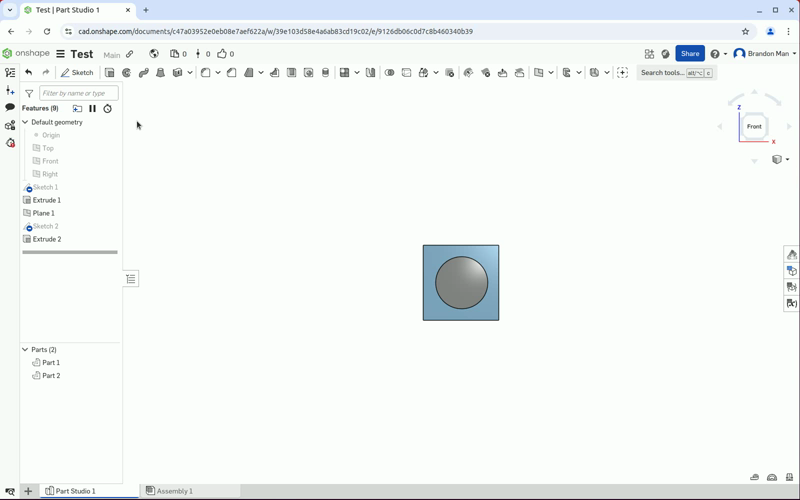
key(shift+h)
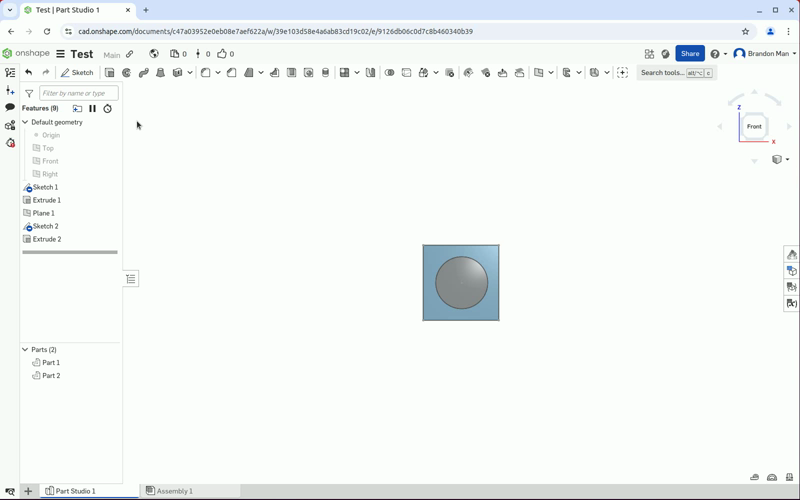
key(shift+7)
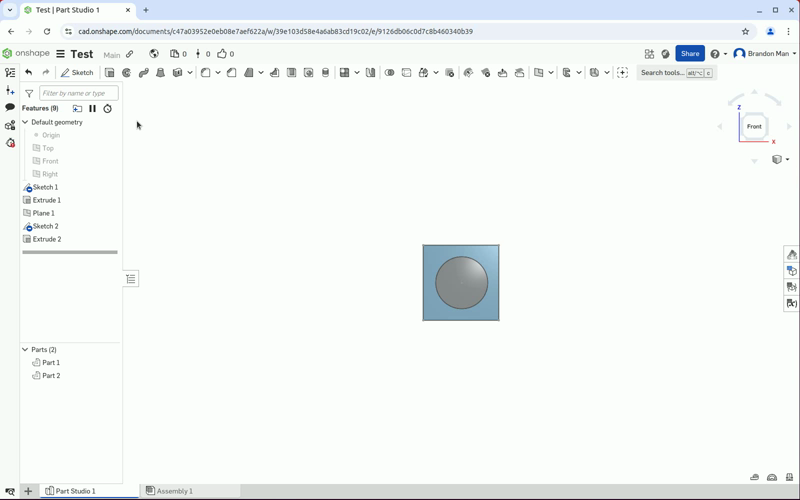
key(left, 2)
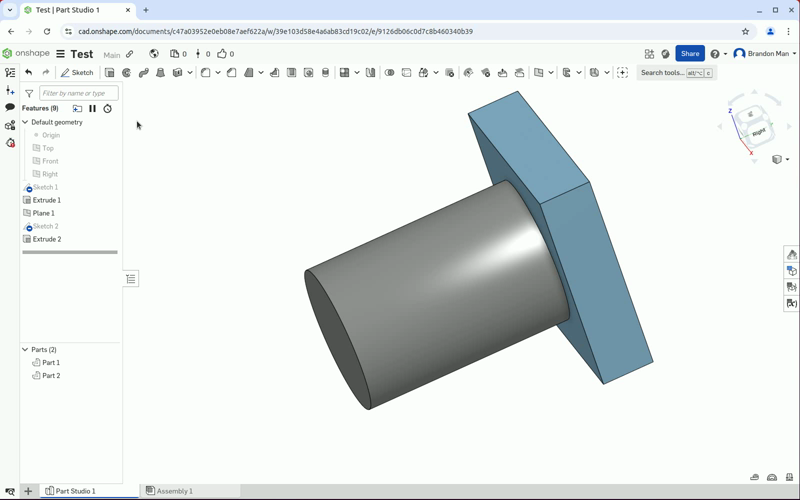
key(down, 2)
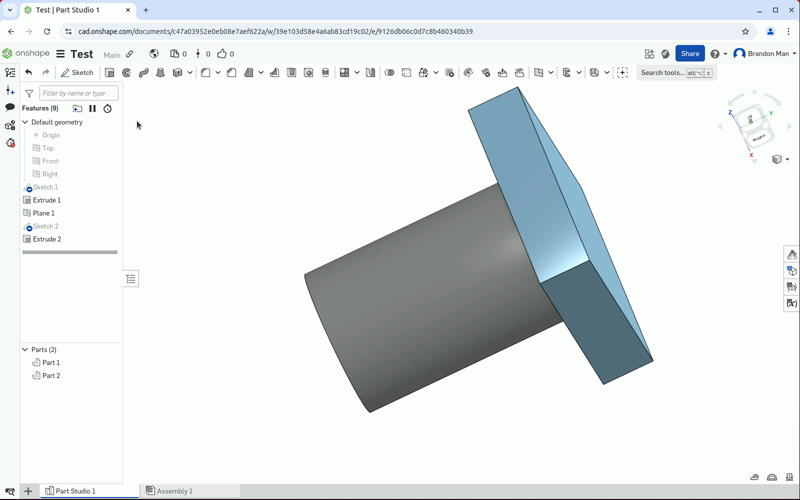
key(up, 2)
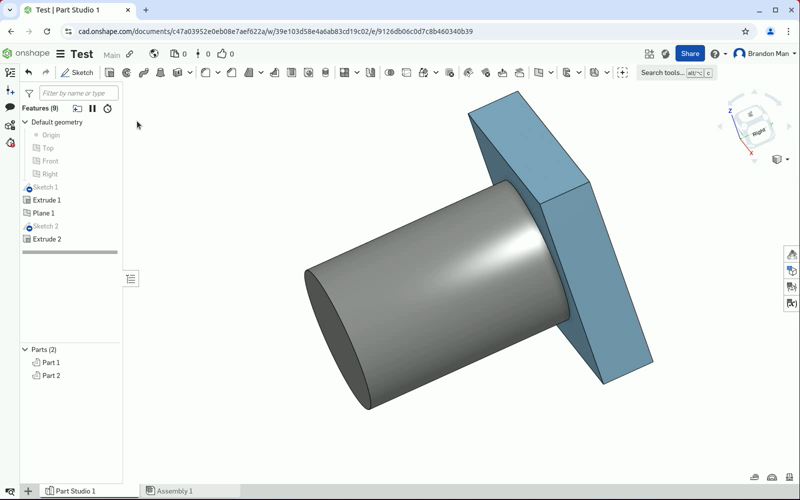
key(right, 2)
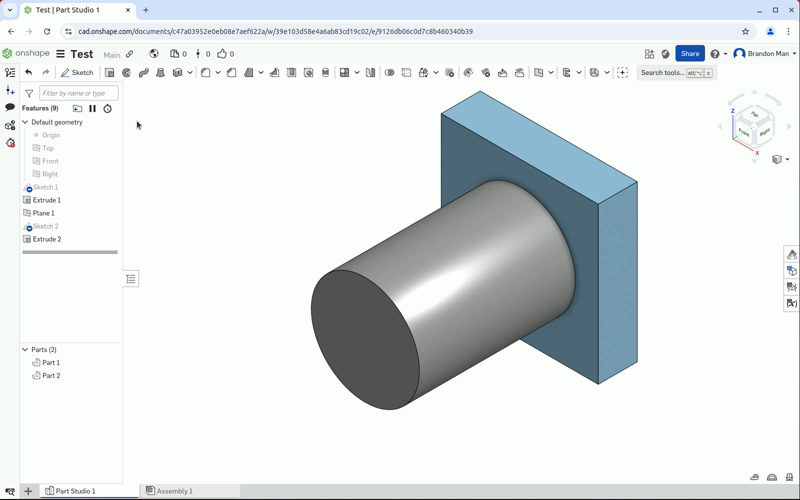
mouse_move(73, 189)
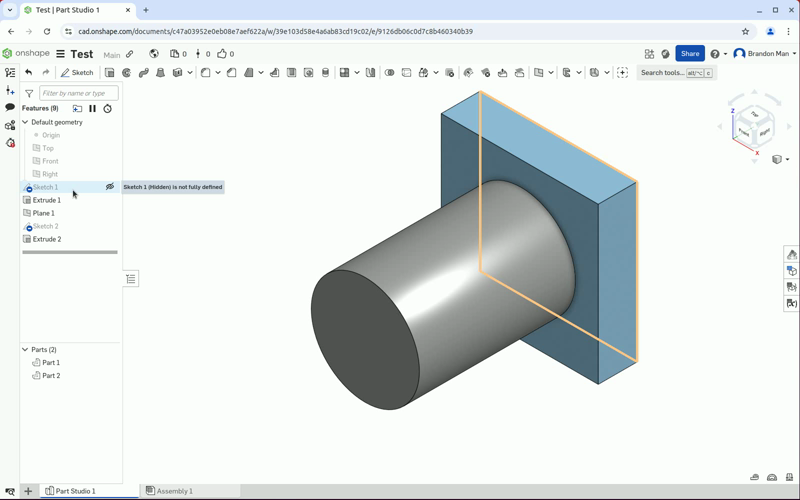
click(73, 189)